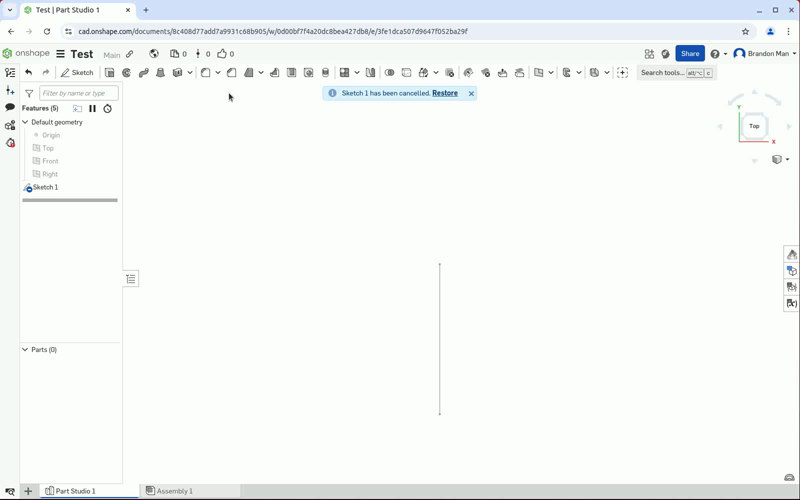
key(shift+h)
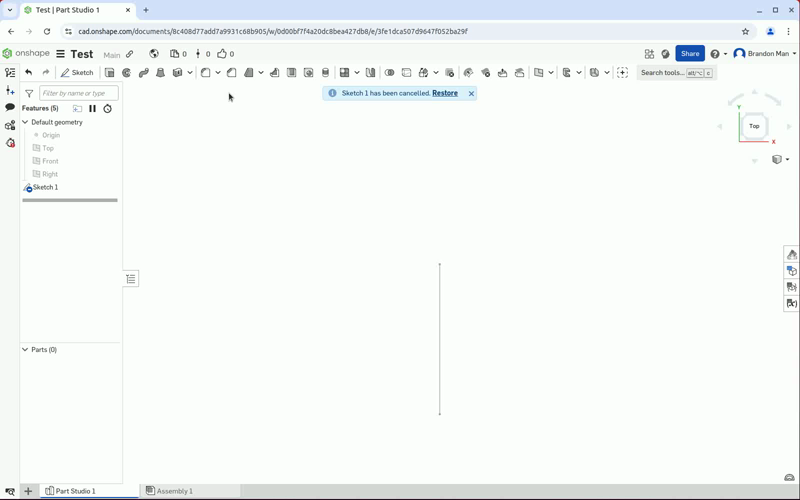
key(shift+s)
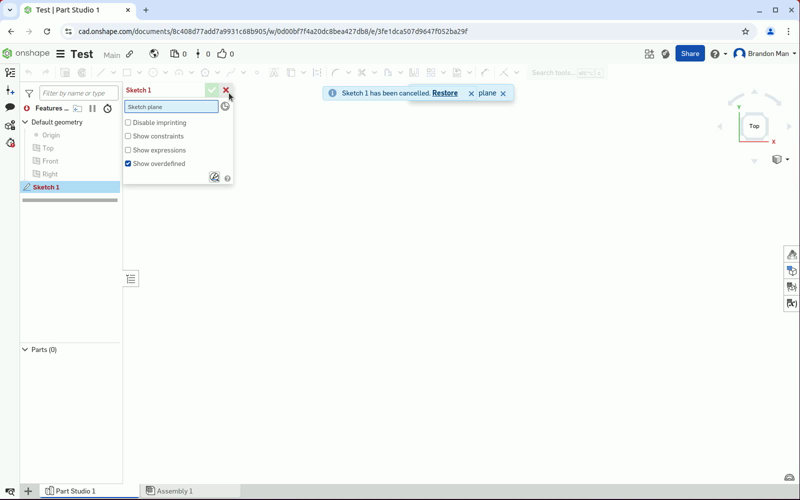
mouse_move(73, 150)
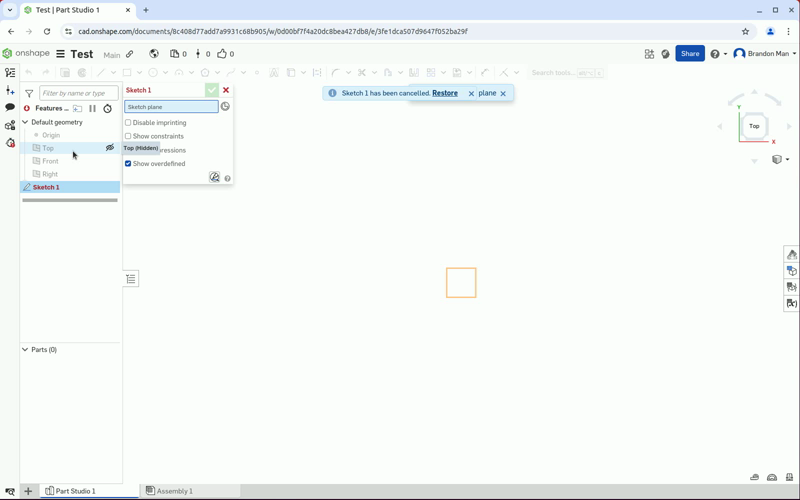
click(73, 150)
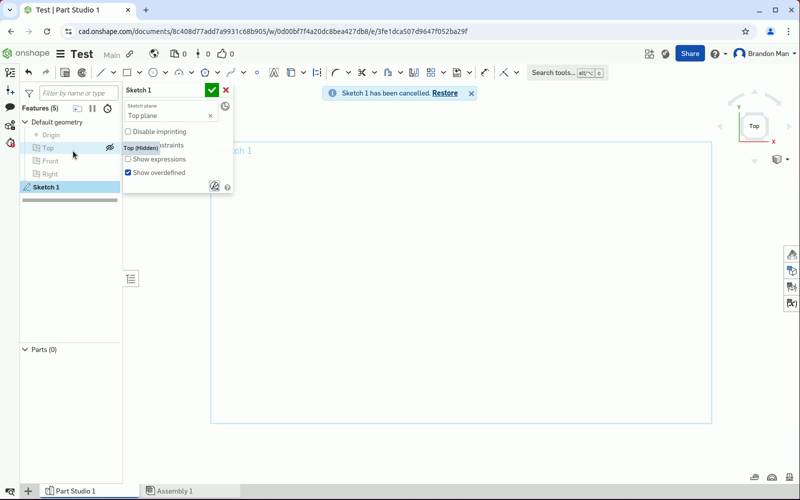
mouse_move(73, 352)
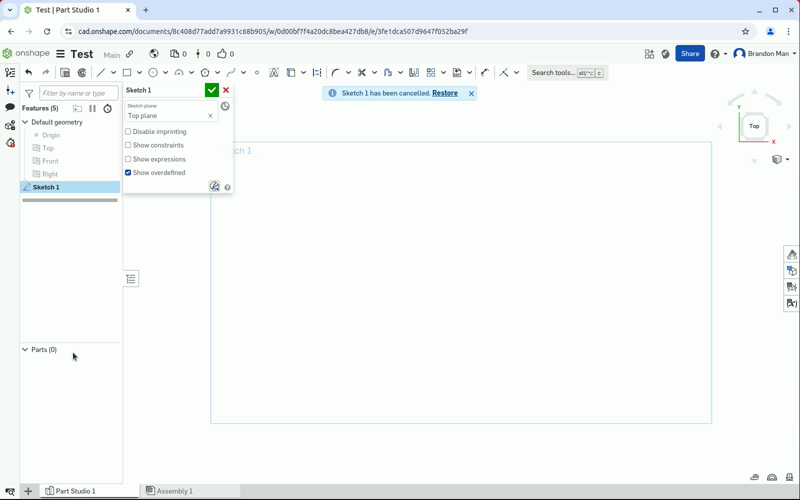
key(y)
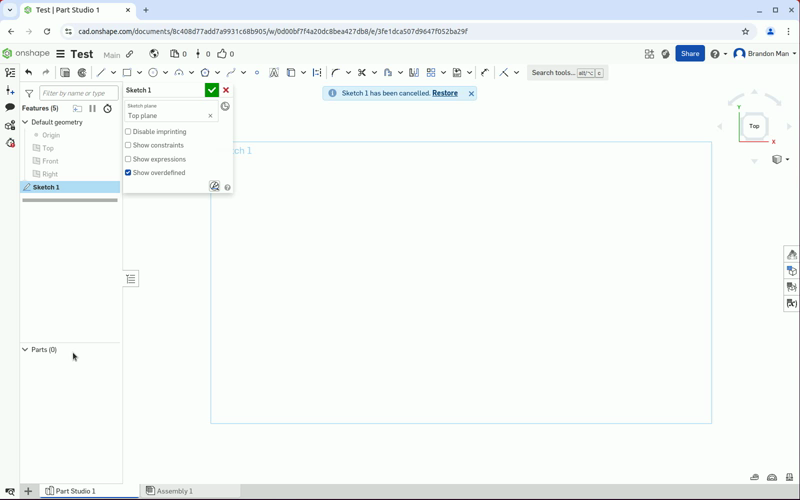
key(l)
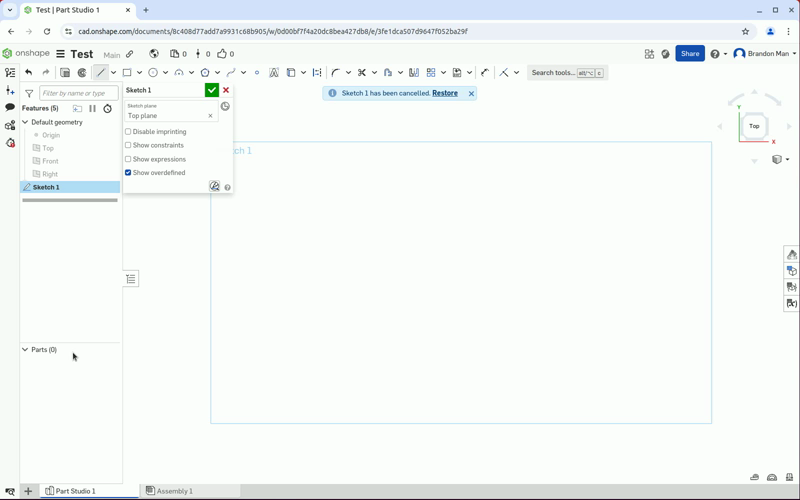
key_down(shift)
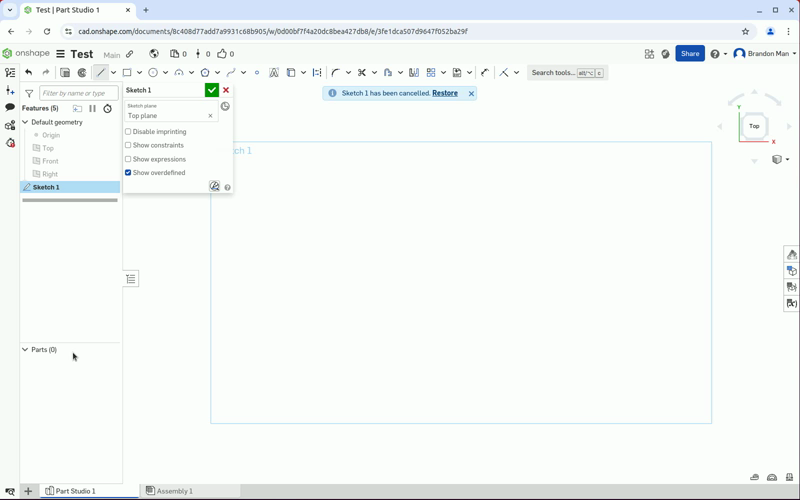
mouse_move(348, 316)
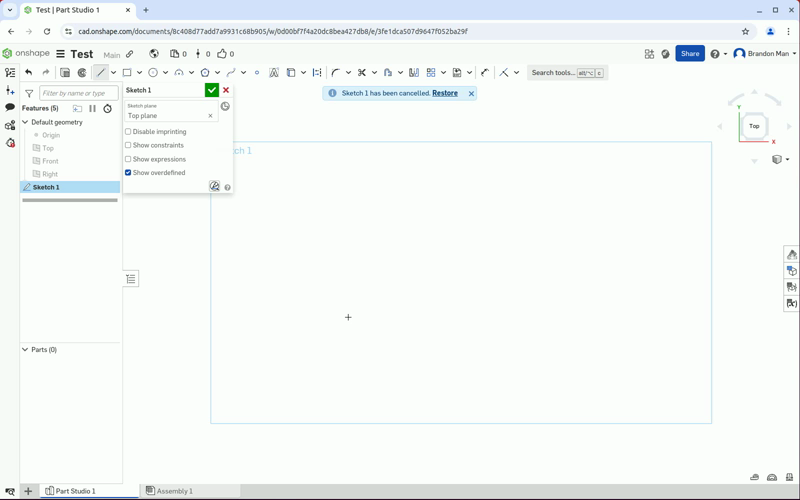
click(348, 316)
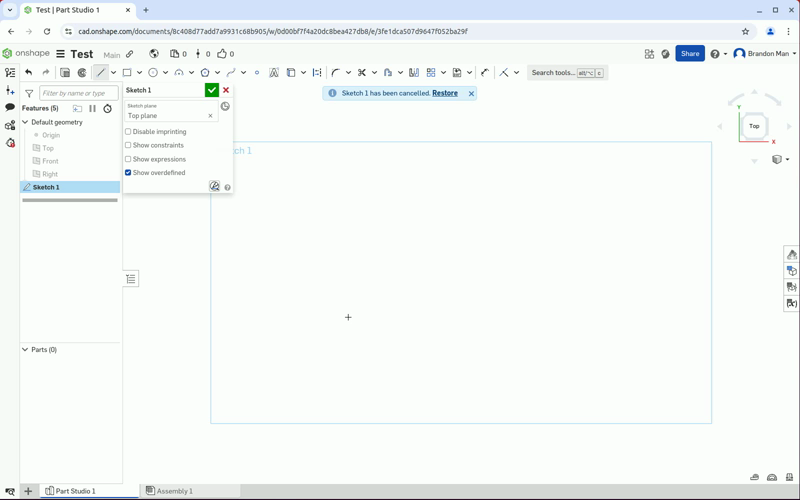
key_up(shift)
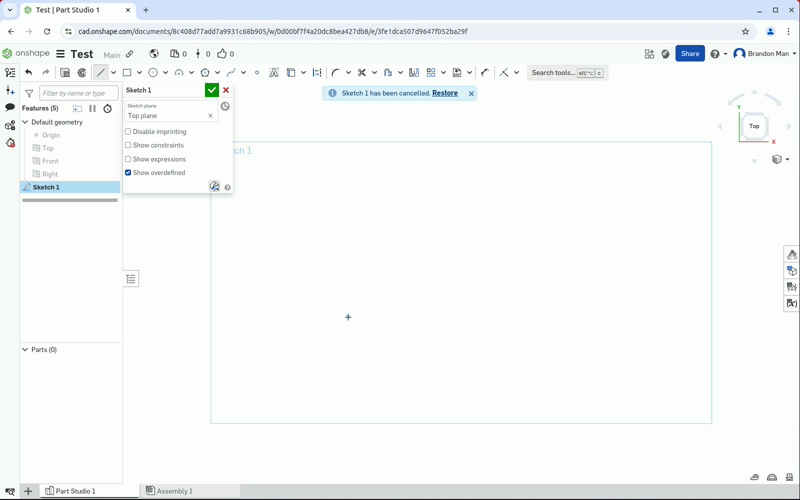
key_down(shift)
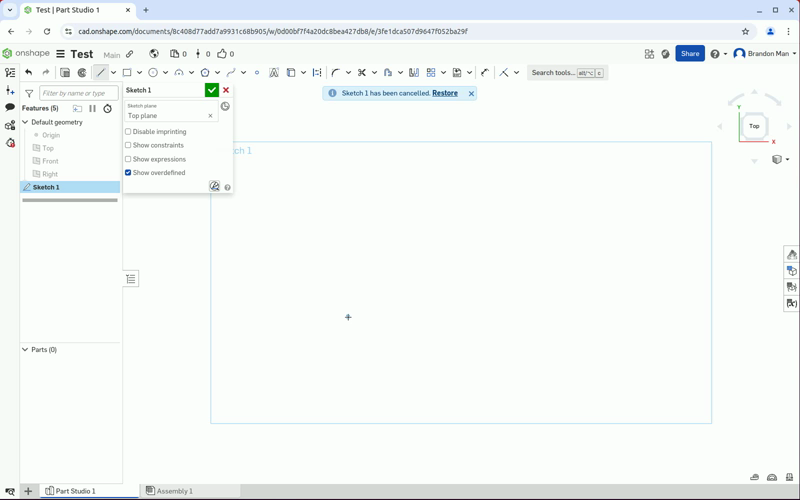
mouse_move(572, 316)
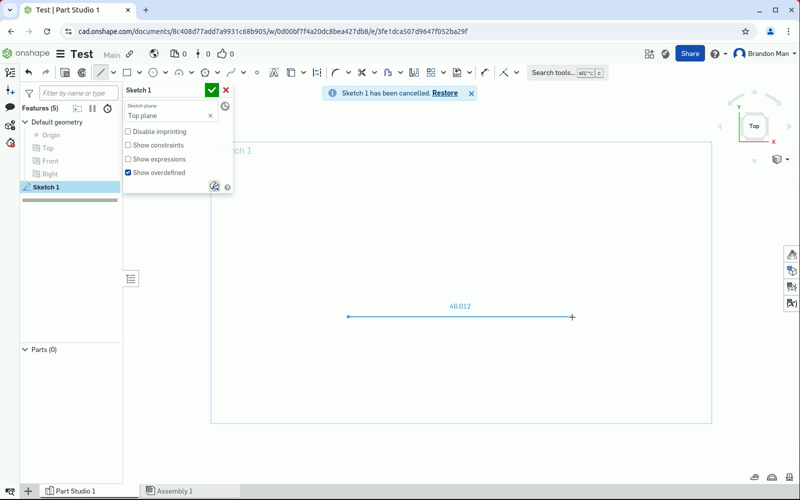
click(572, 316)
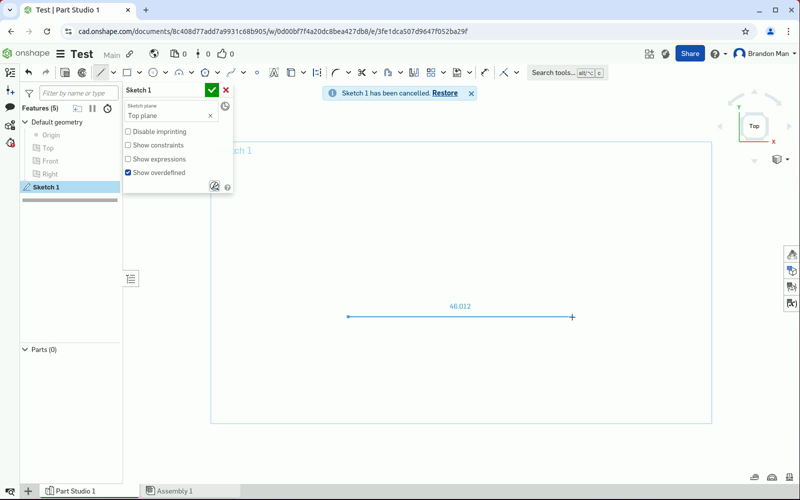
key_up(shift)
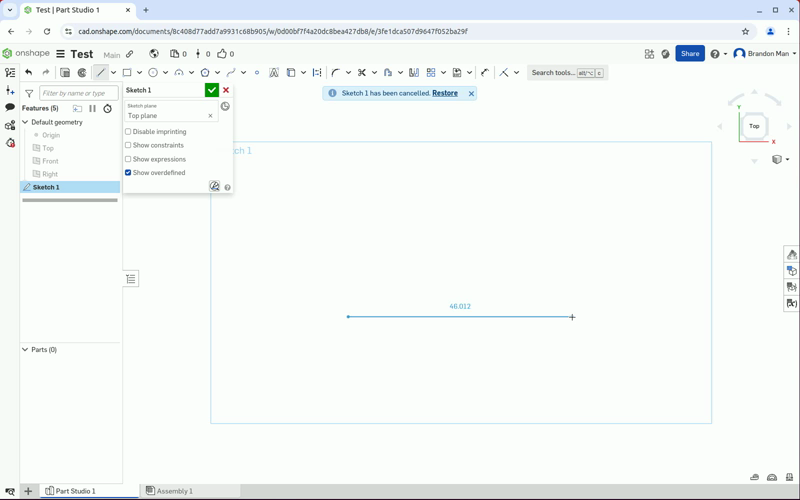
key_down(shift)
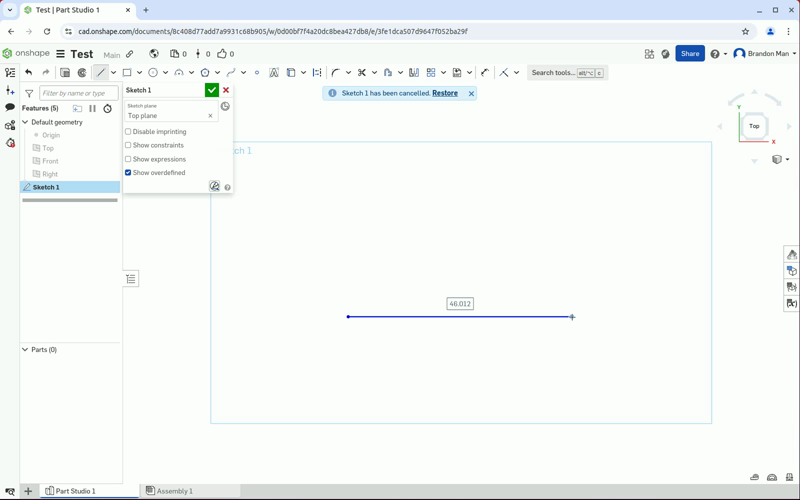
mouse_move(572, 234)
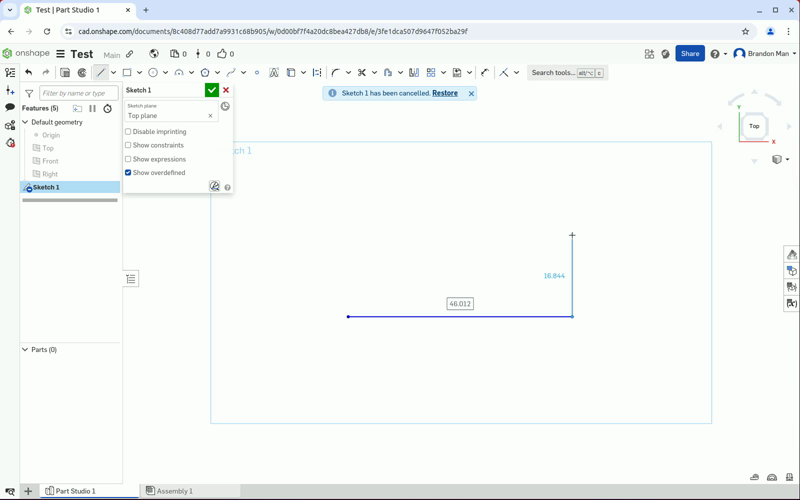
click(572, 234)
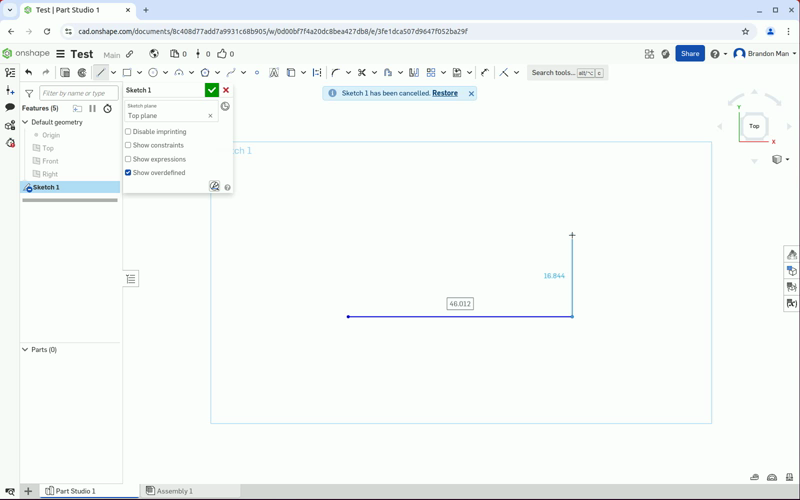
key_up(shift)
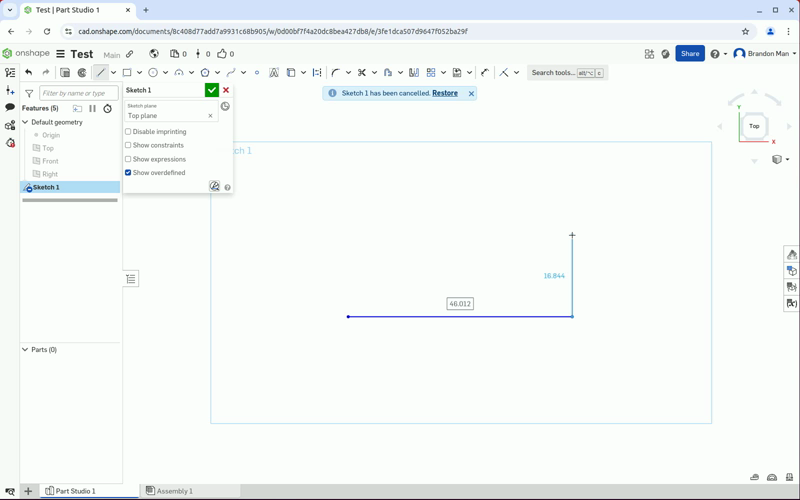
key_down(shift)
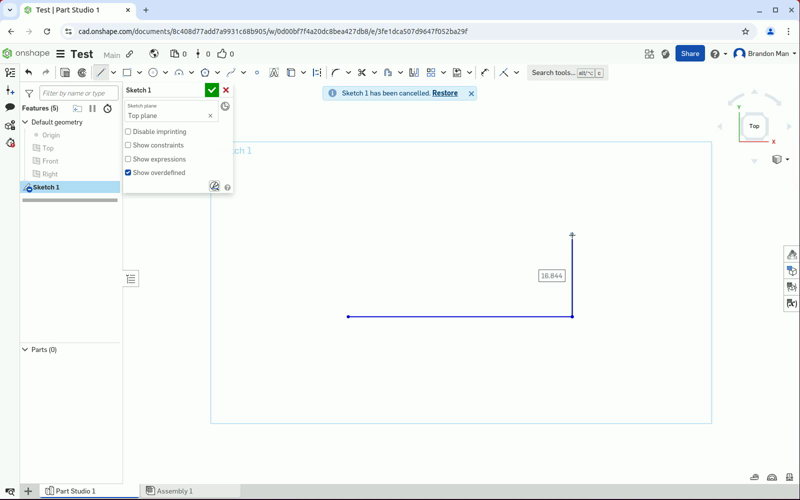
mouse_move(348, 234)
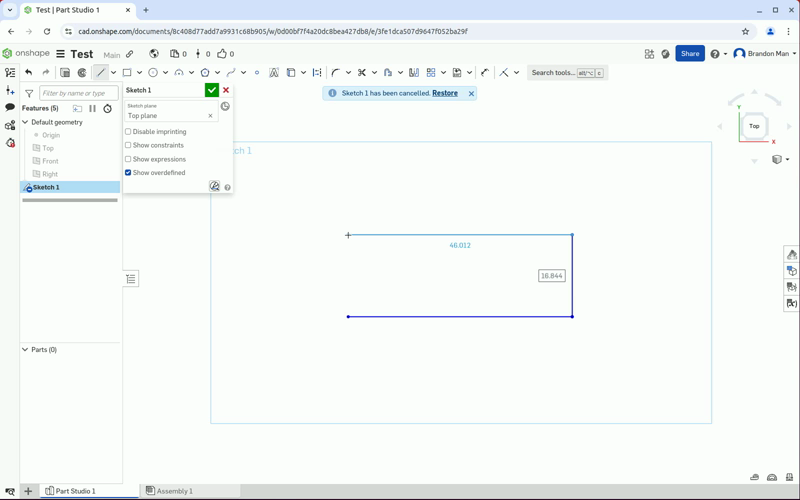
click(348, 234)
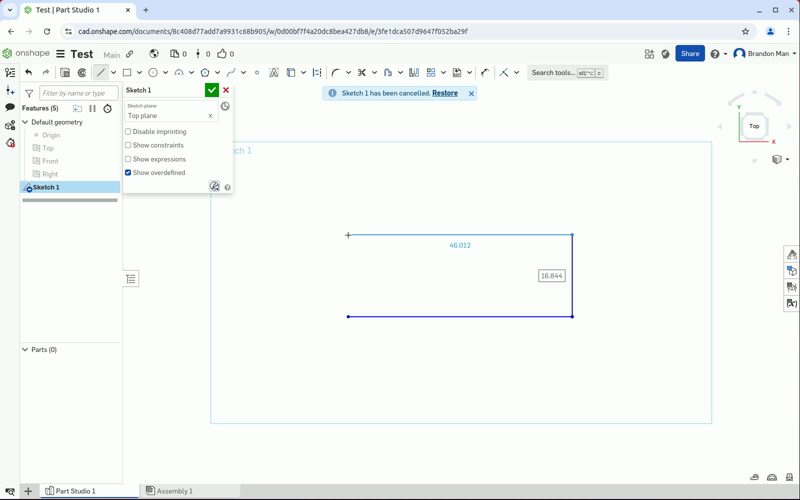
key_up(shift)
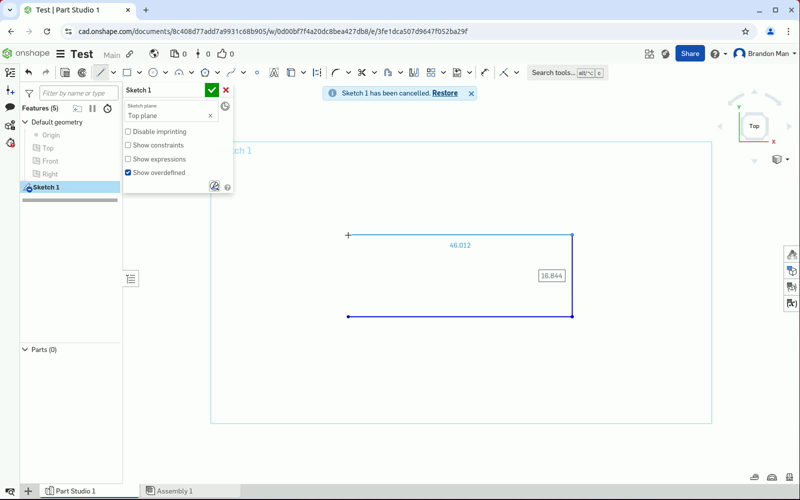
key_down(shift)
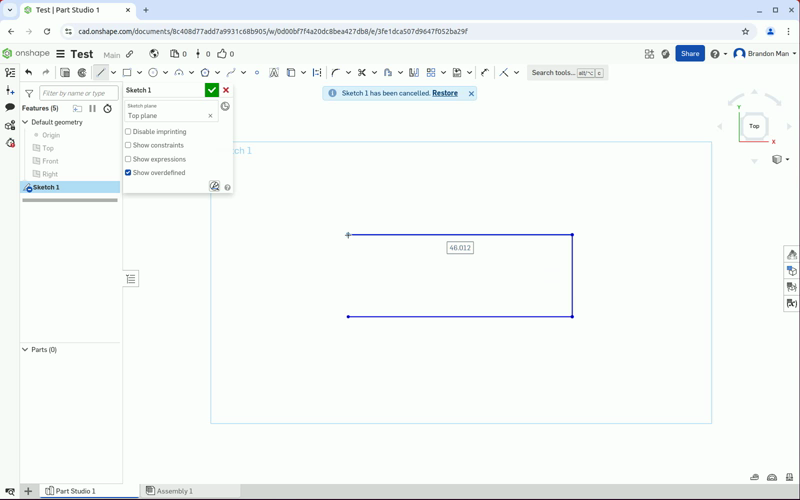
mouse_move(348, 316)
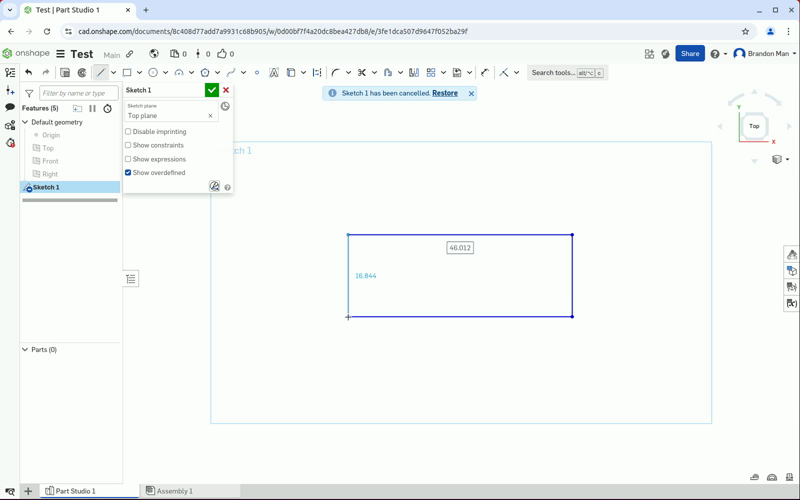
key_up(shift)
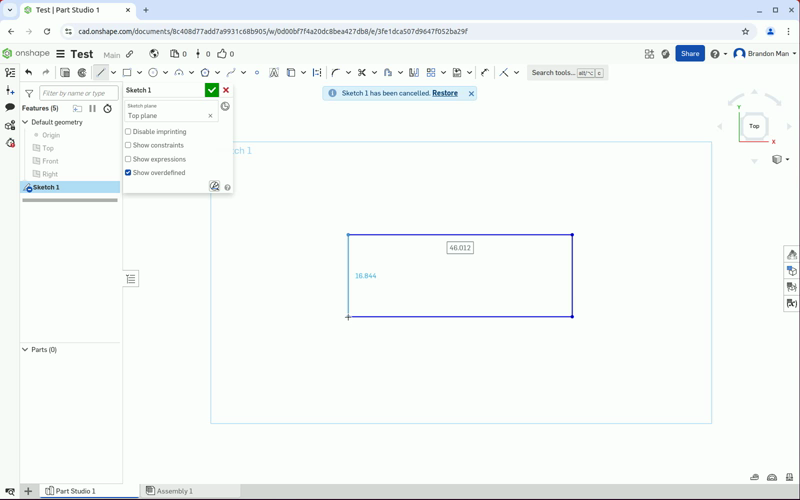
click(348, 316)
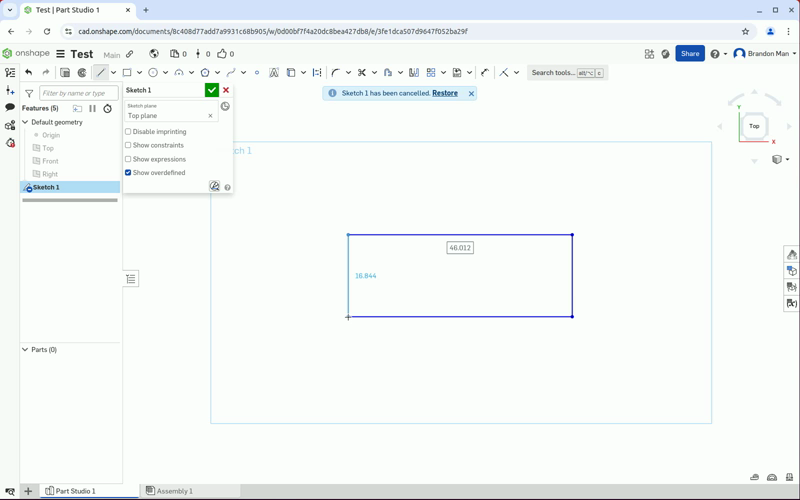
key(esc)
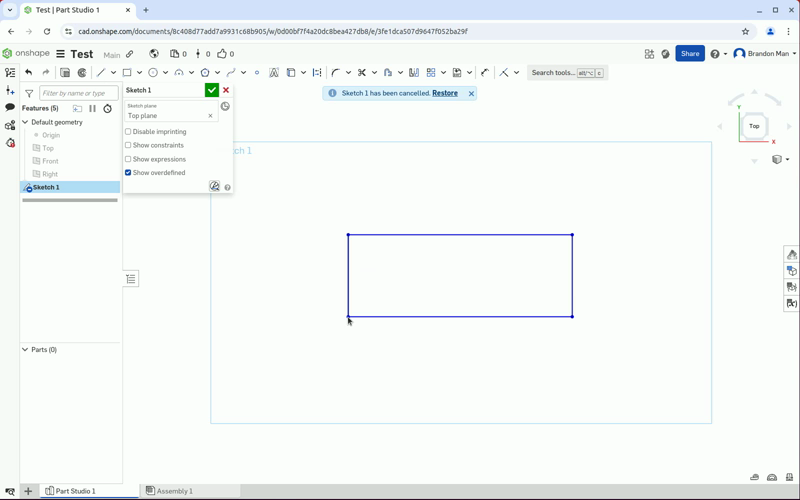
mouse_move(524, 285)
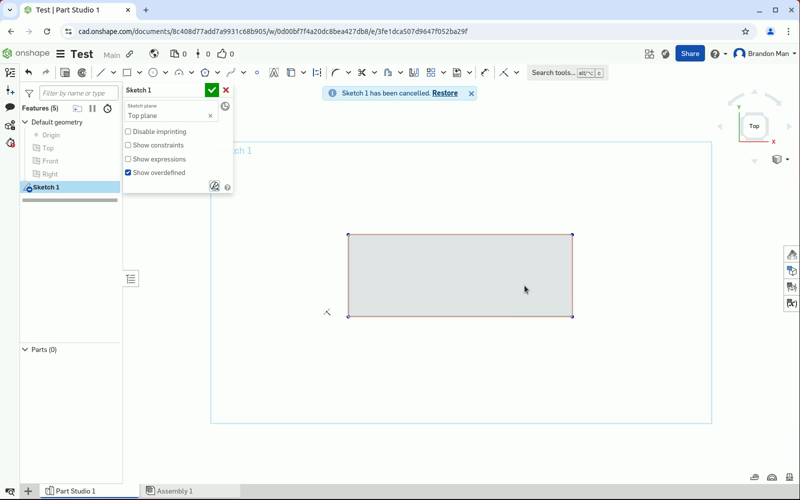
click(524, 285)
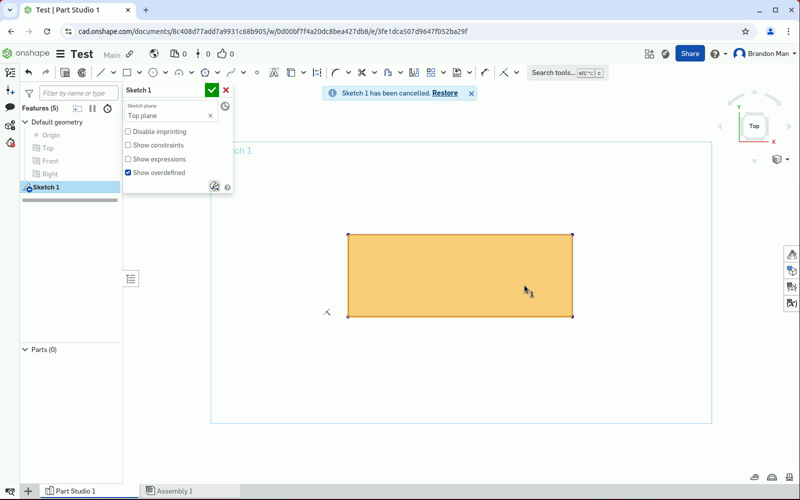
mouse_move(73, 352)
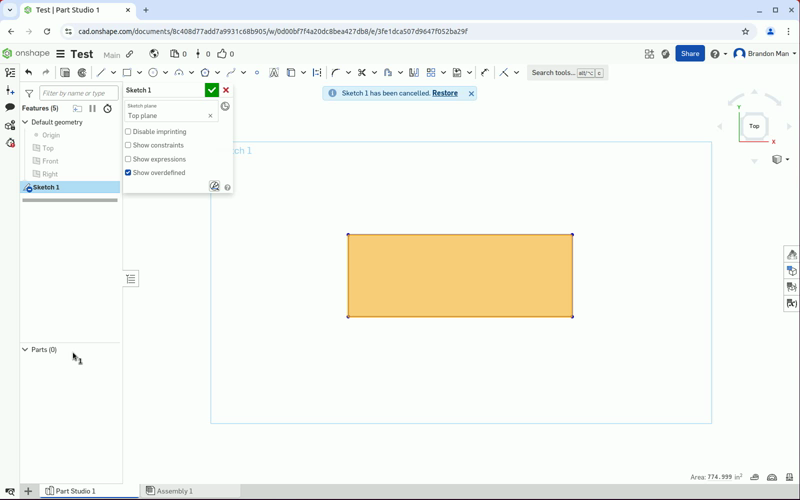
key(shift+y)
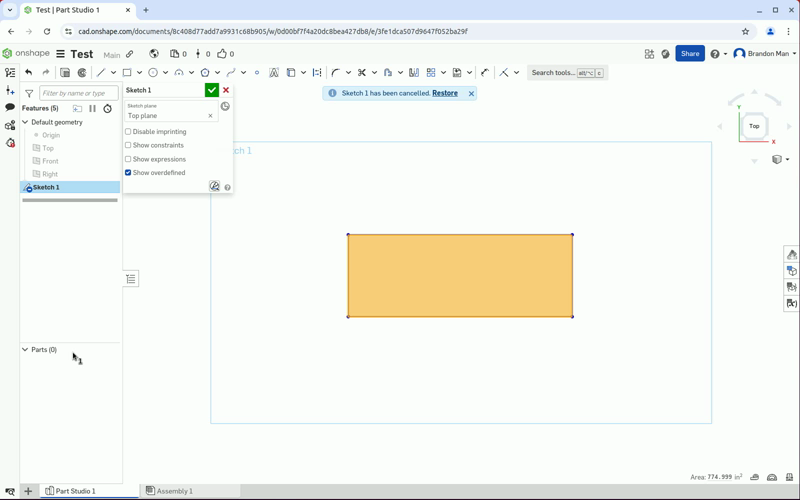
key(shift+e)
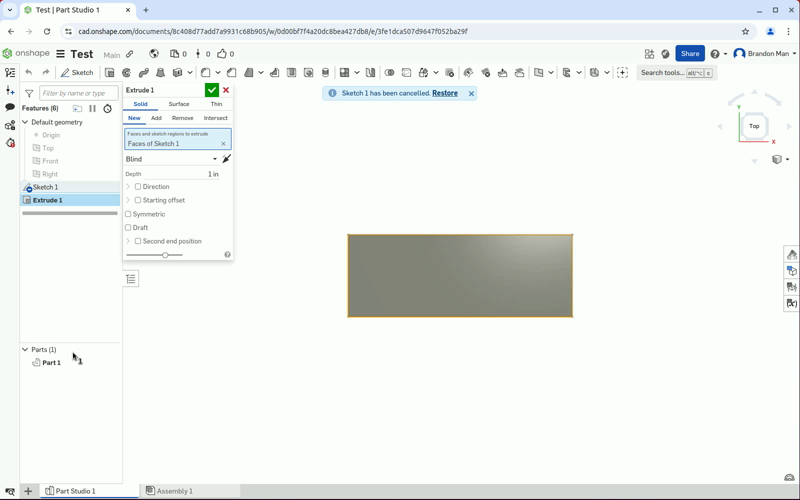
mouse_move(143, 106)
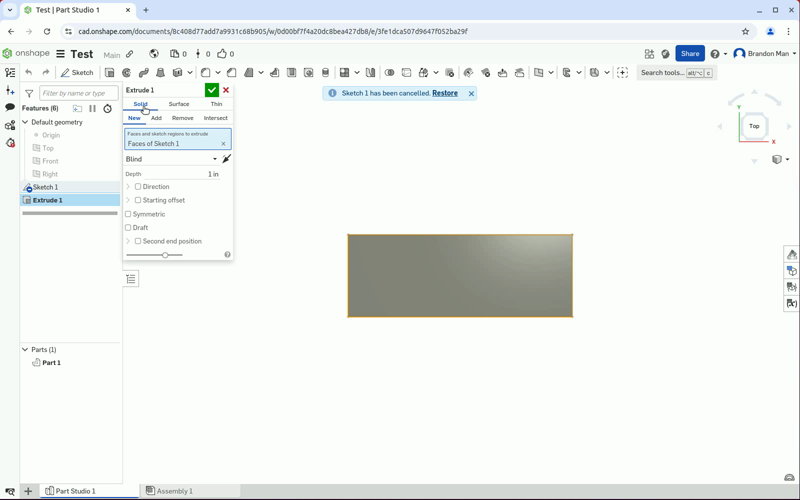
click(143, 106)
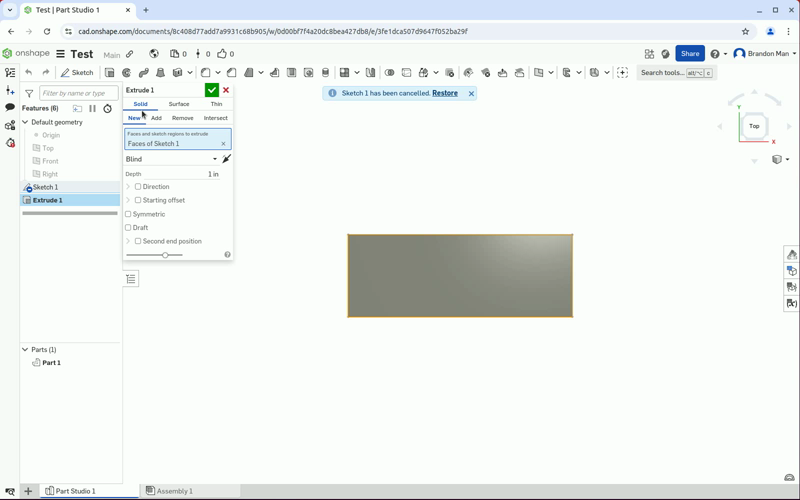
mouse_move(137, 120)
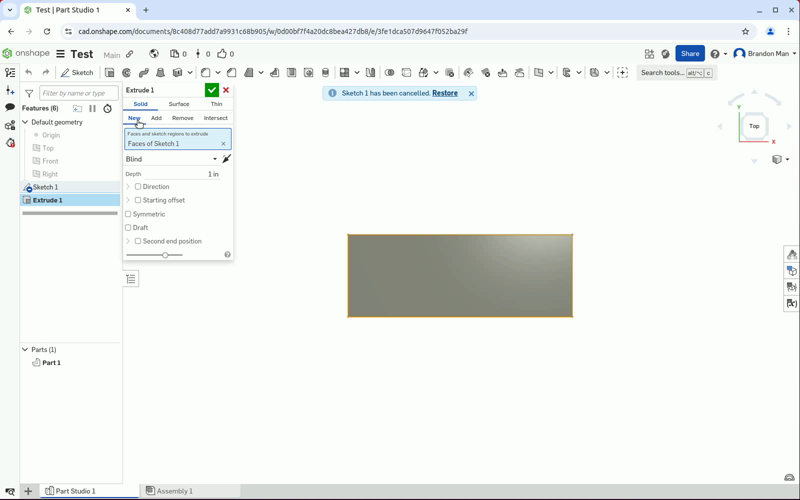
click(137, 120)
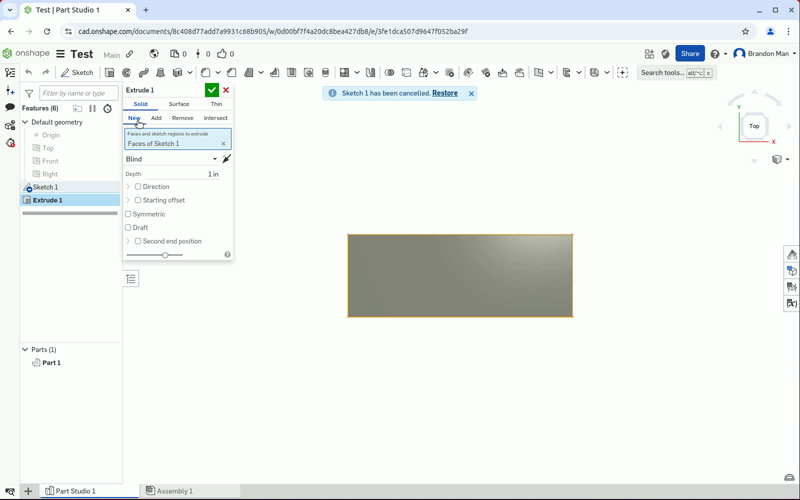
key(tab, 4)
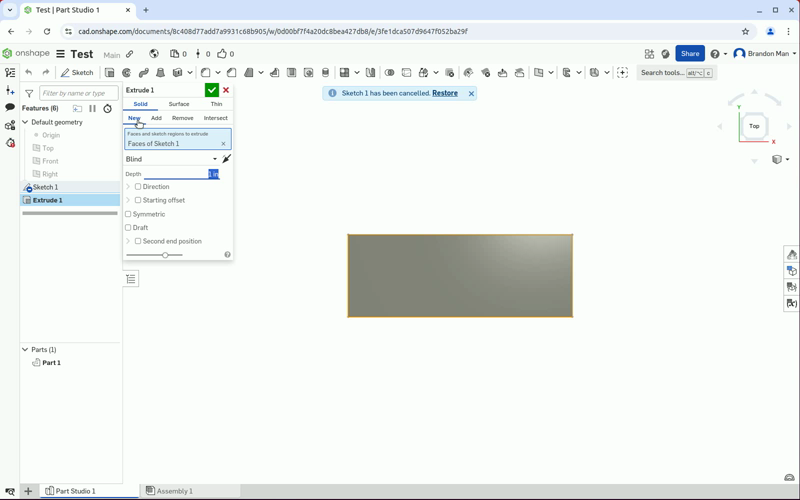
text(0.481)
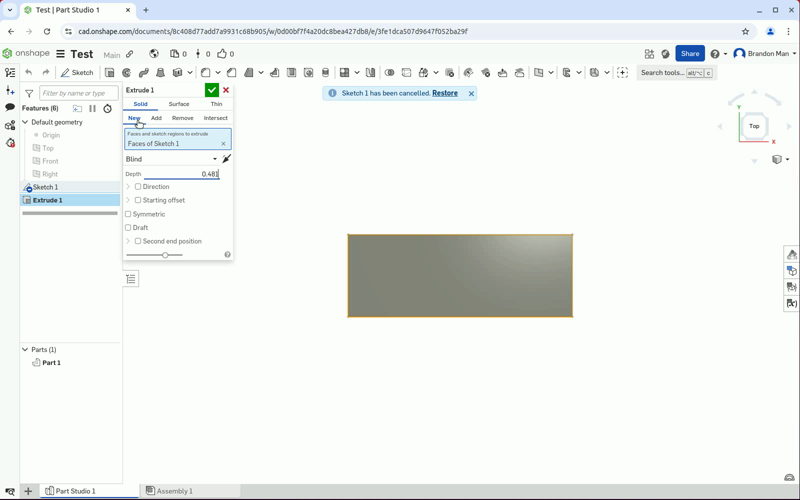
key(enter)
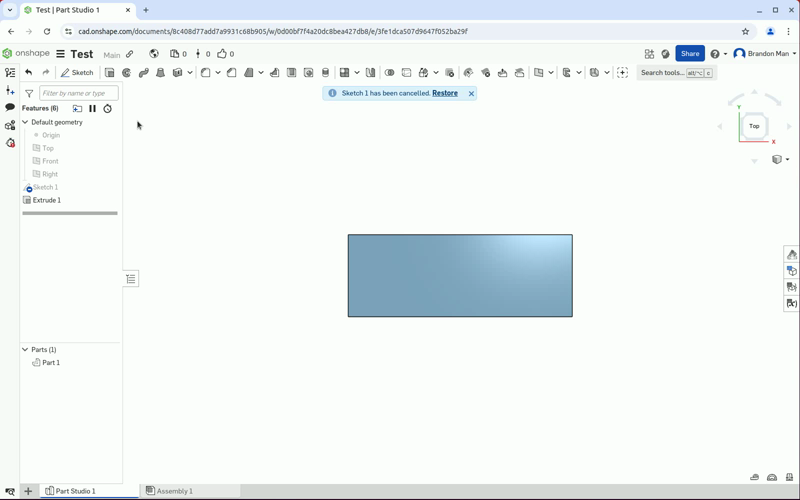
key(shift+h)
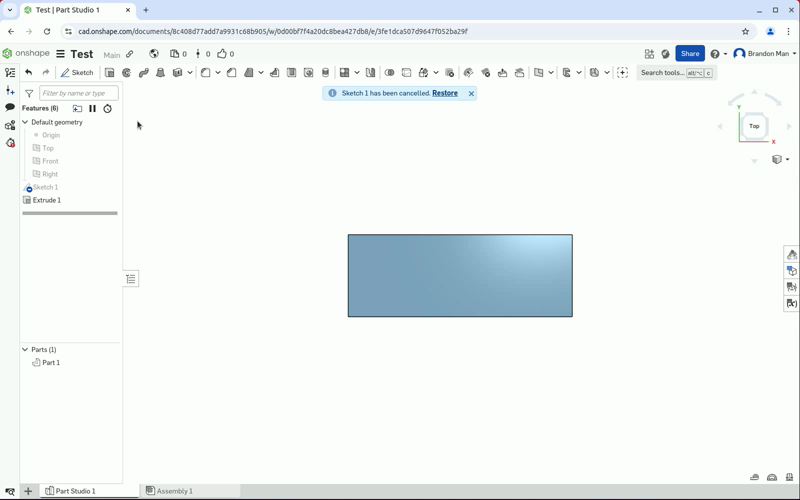
key(shift+h)
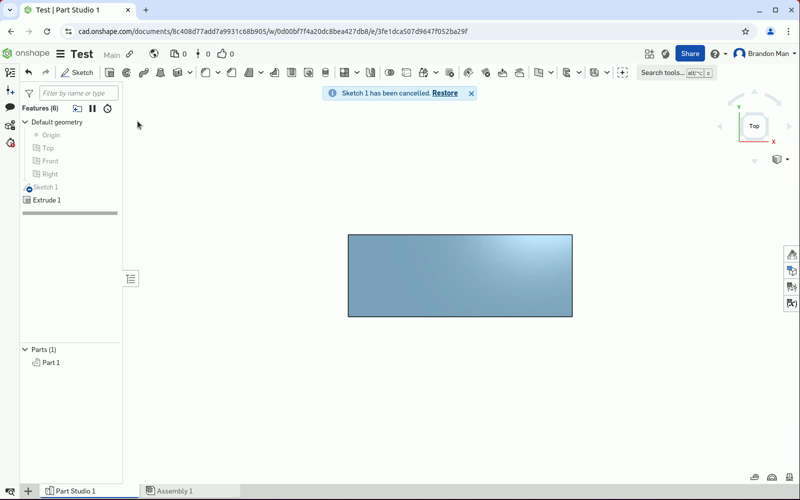
mouse_move(73, 189)
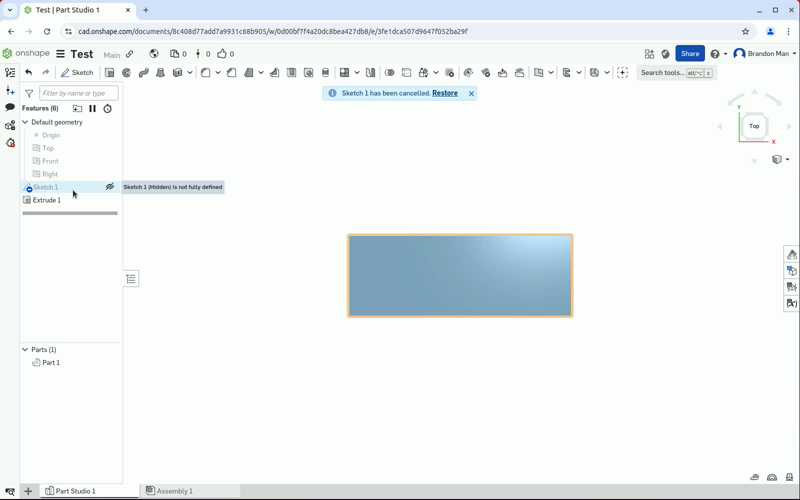
click(73, 189)
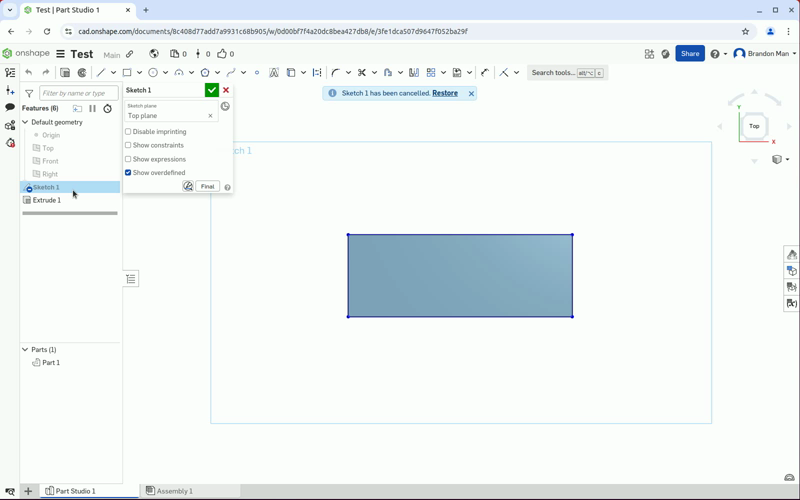
mouse_move(229, 92)
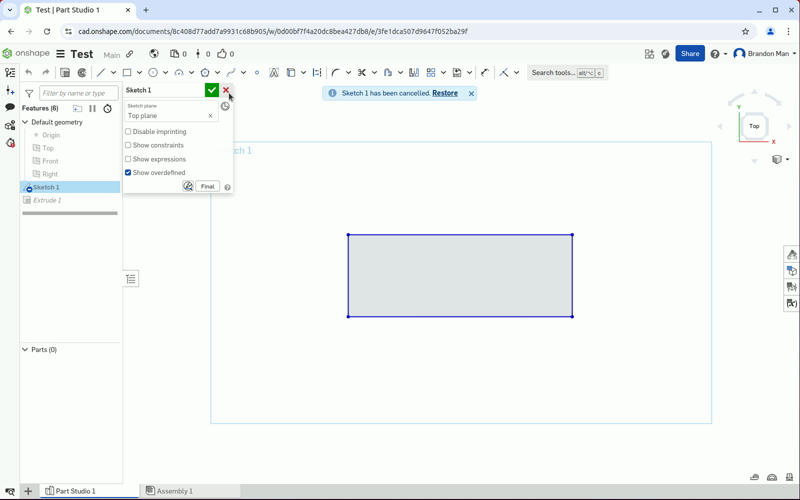
click(229, 92)
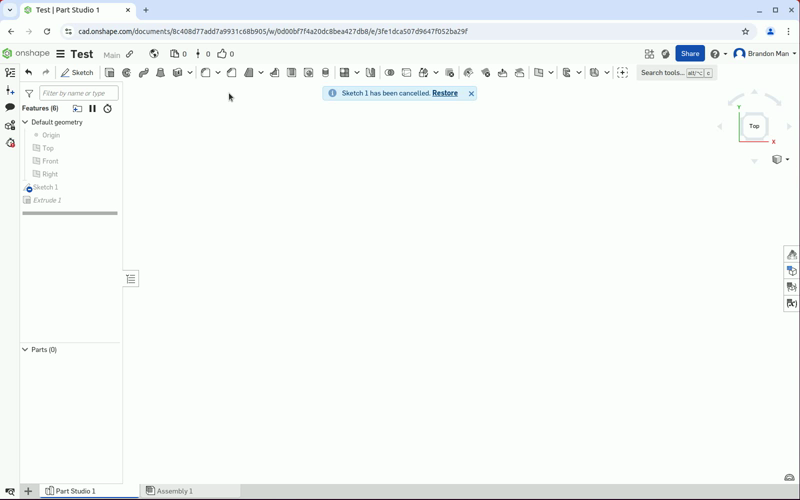
mouse_move(541, 75)
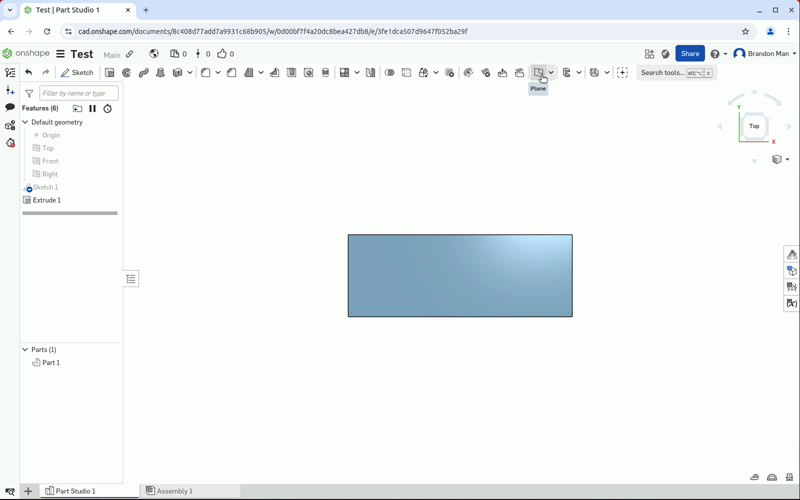
click(541, 75)
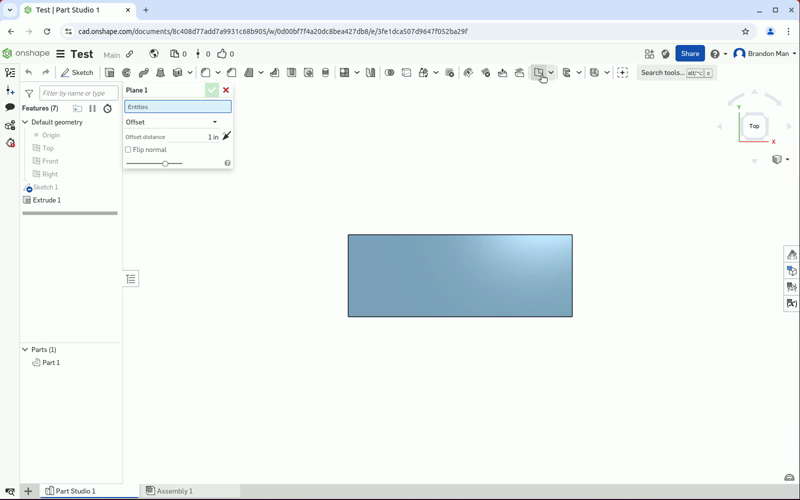
mouse_move(73, 150)
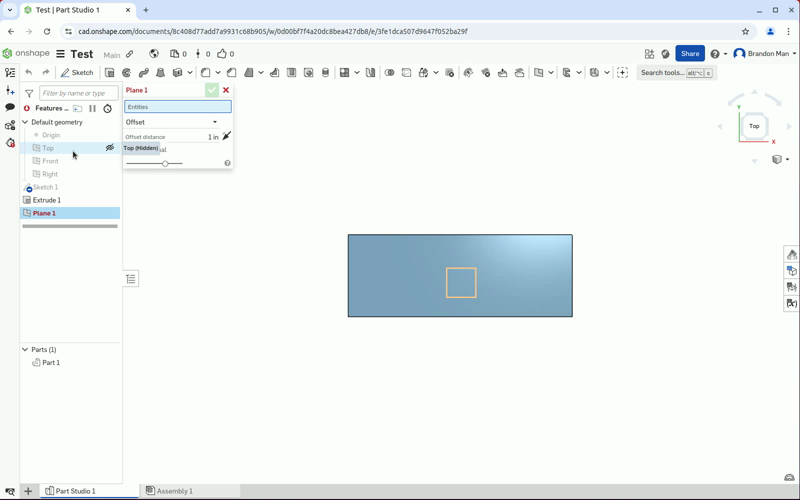
click(73, 150)
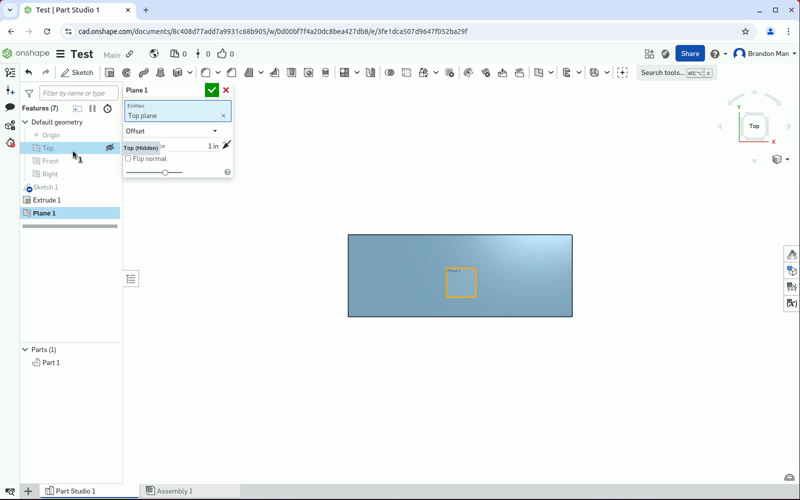
key(tab, 2)
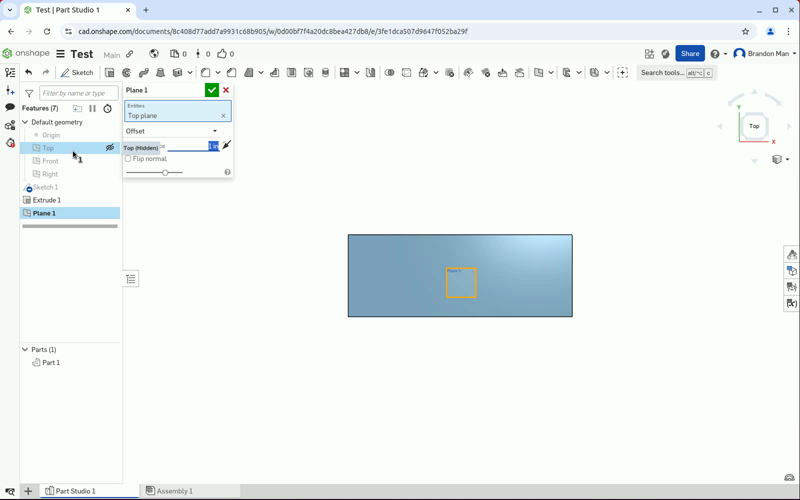
text(0.493)
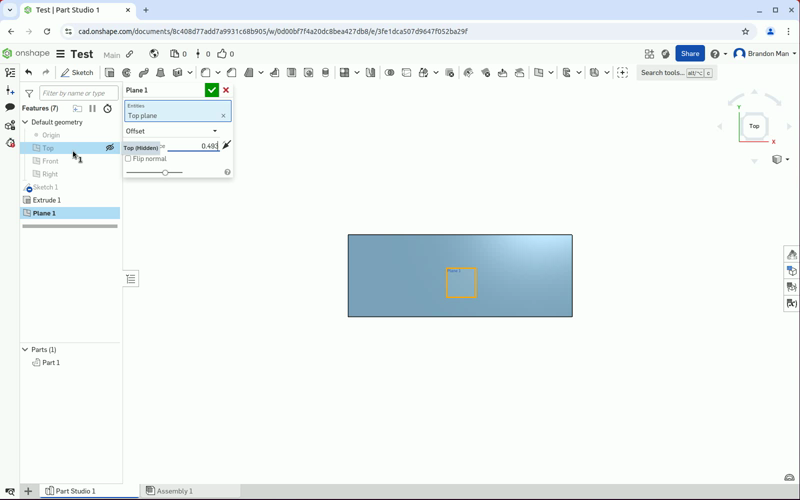
key(enter, 2)
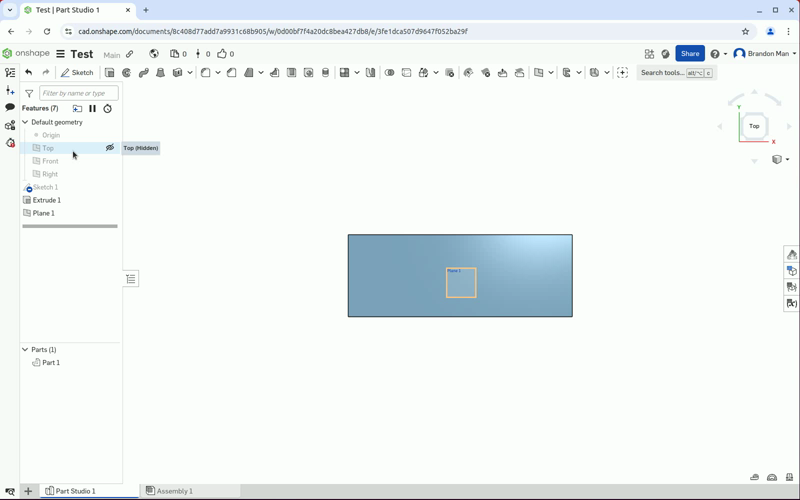
key(shift+s)
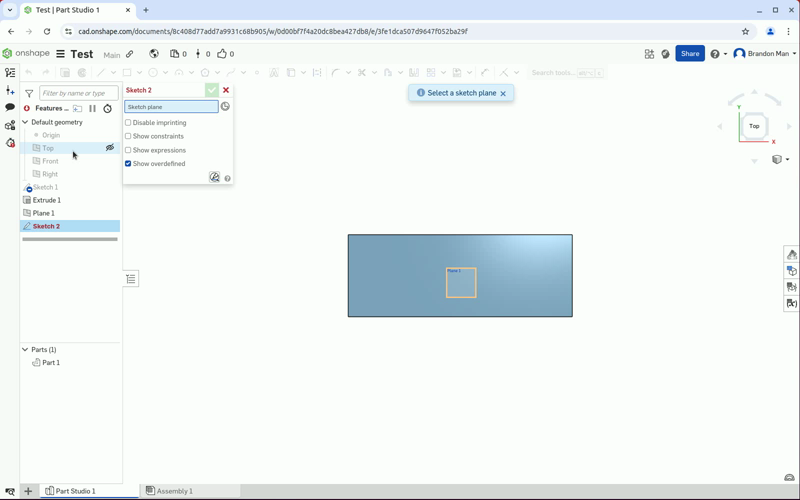
mouse_move(73, 215)
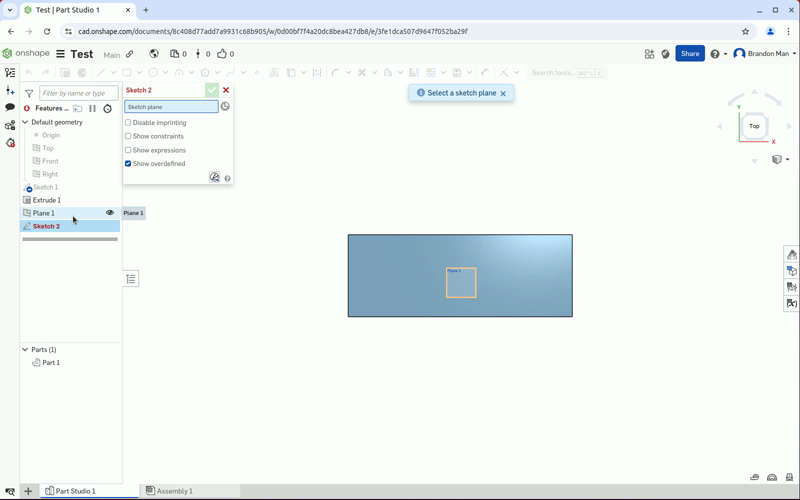
click(73, 215)
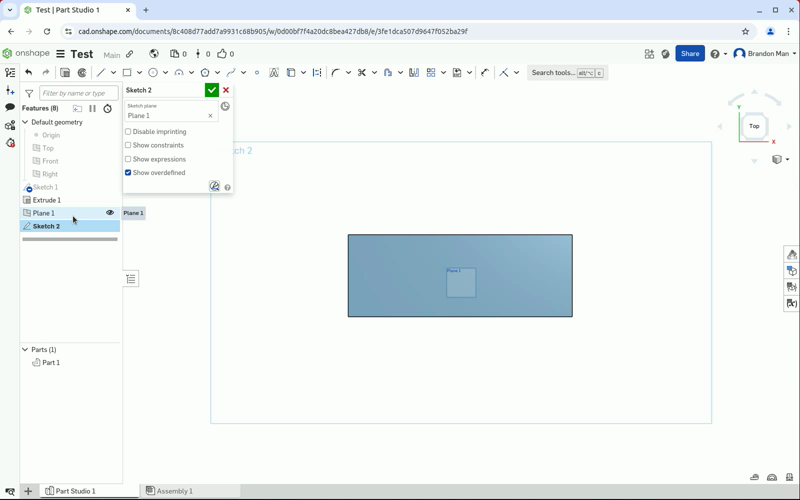
mouse_move(73, 352)
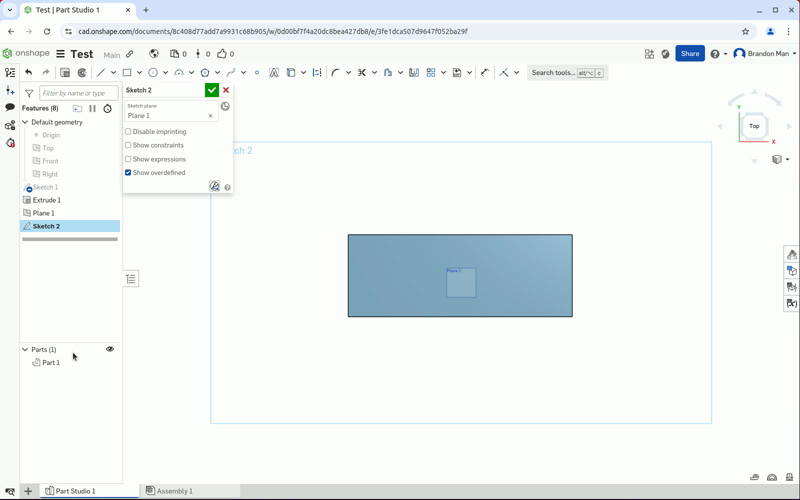
key(y)
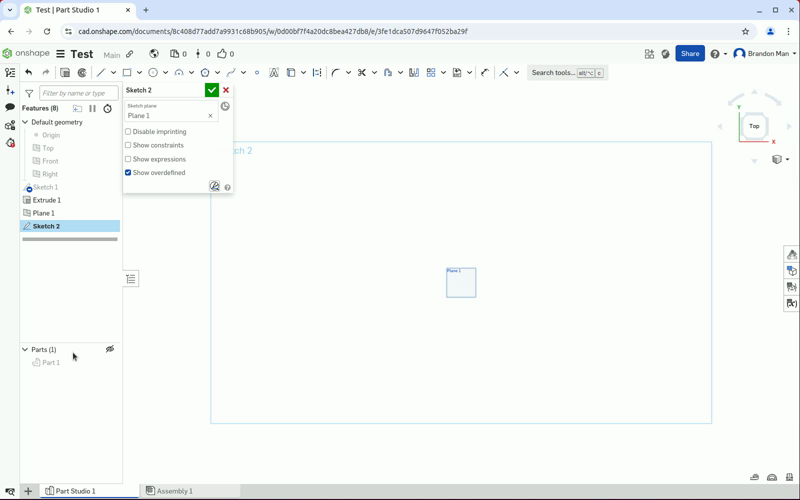
key(l)
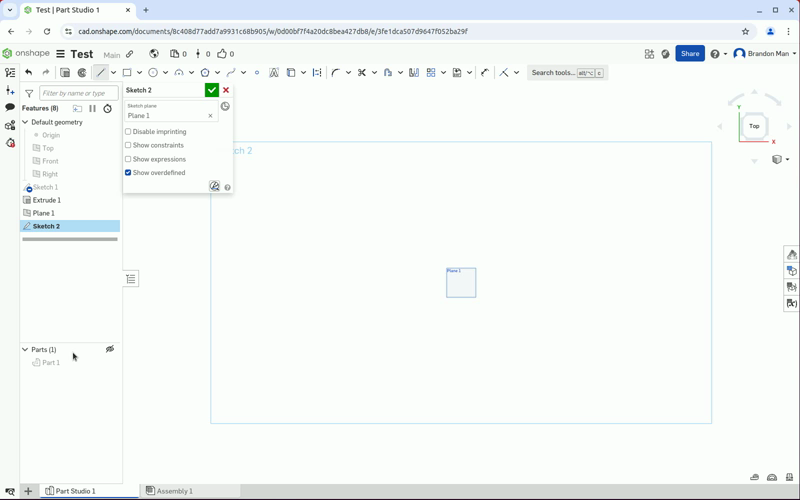
key_down(shift)
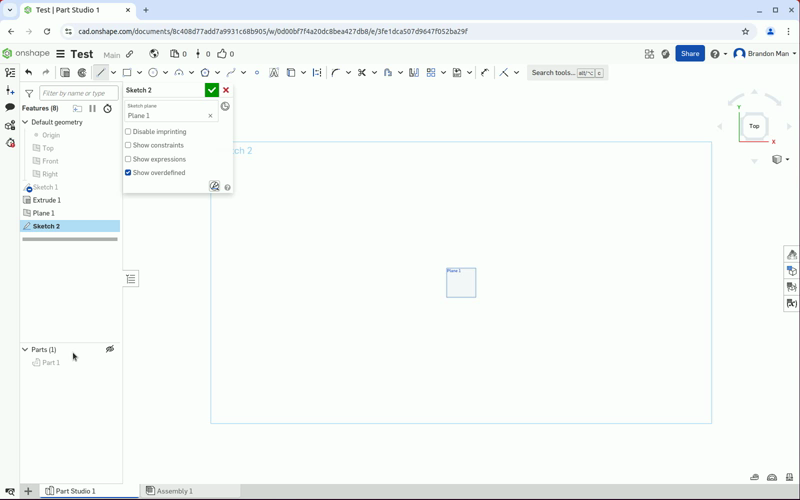
mouse_move(348, 316)
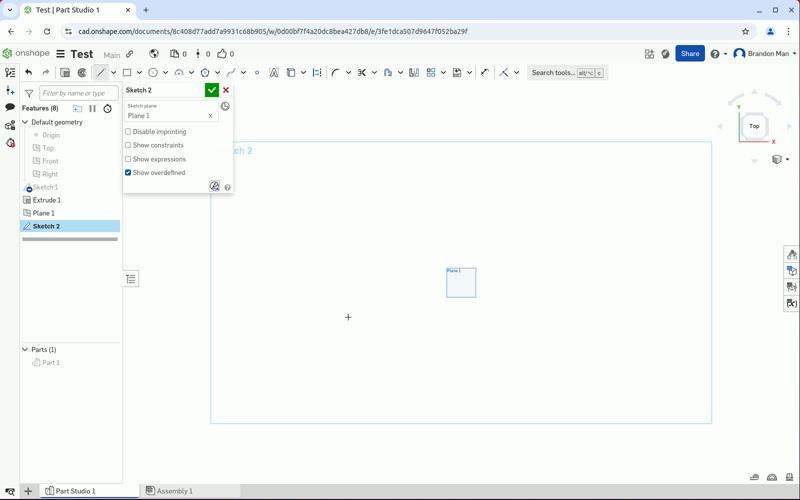
click(348, 316)
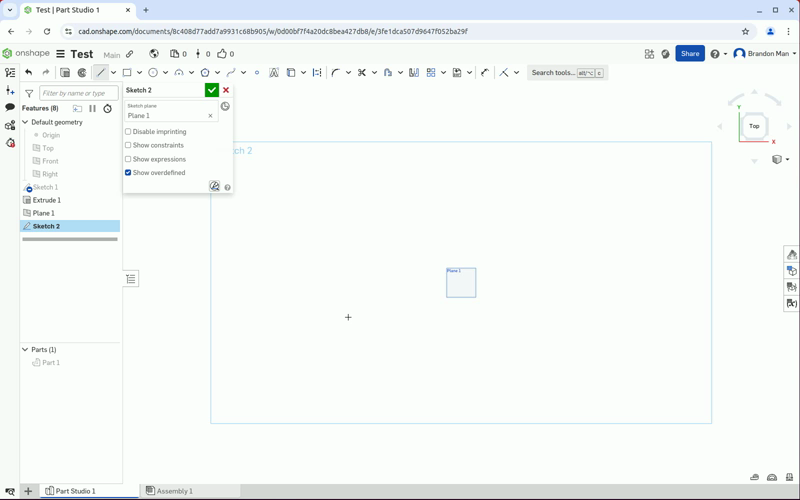
key_up(shift)
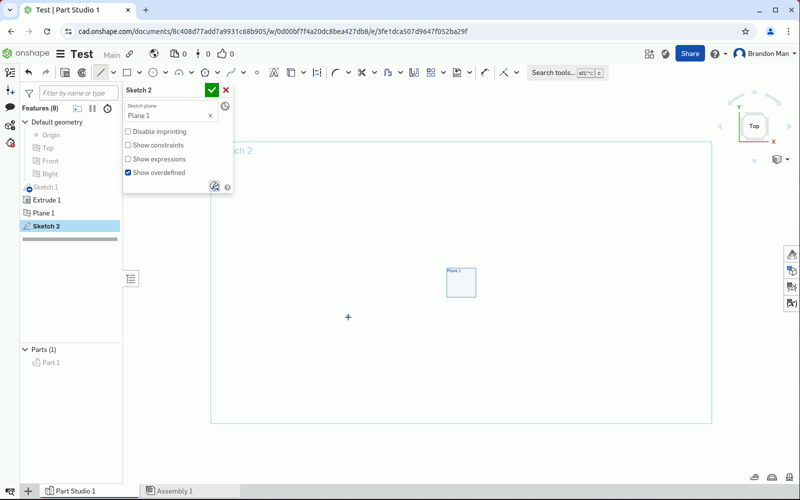
key_down(shift)
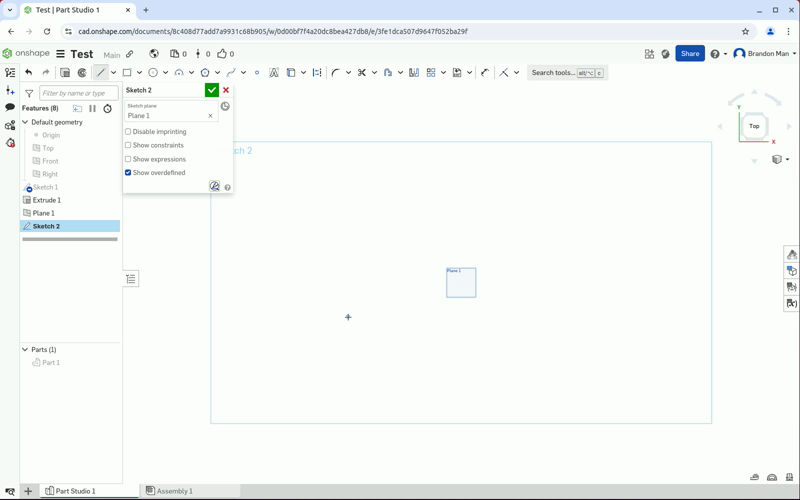
mouse_move(572, 316)
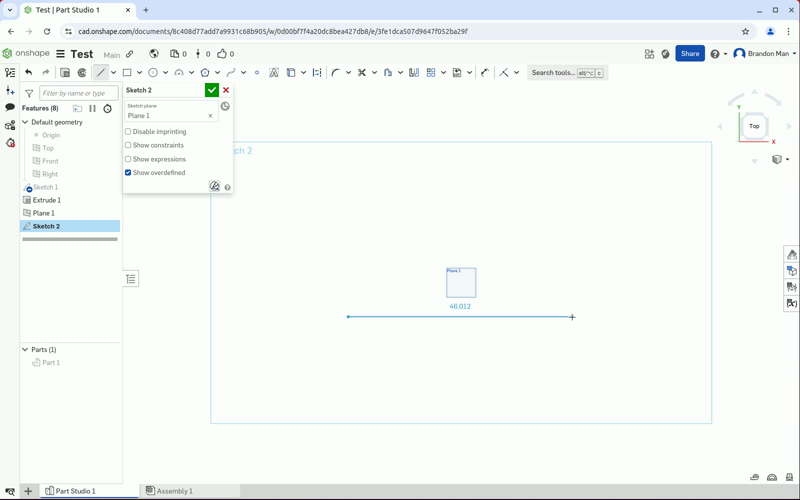
click(572, 316)
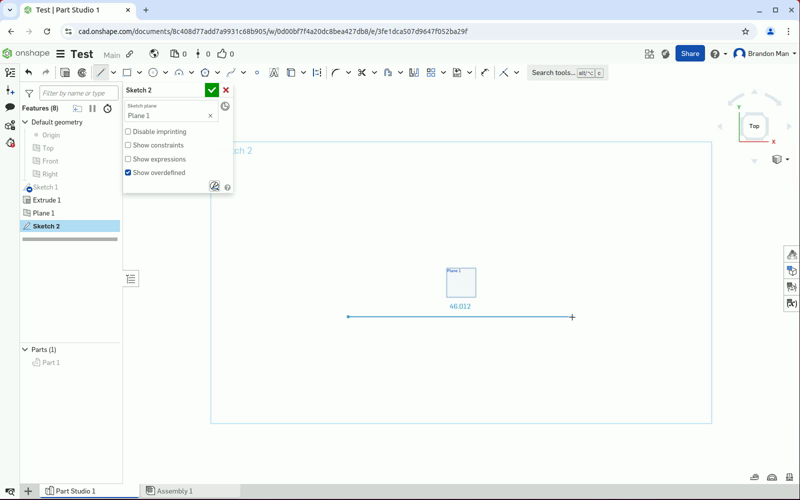
key_up(shift)
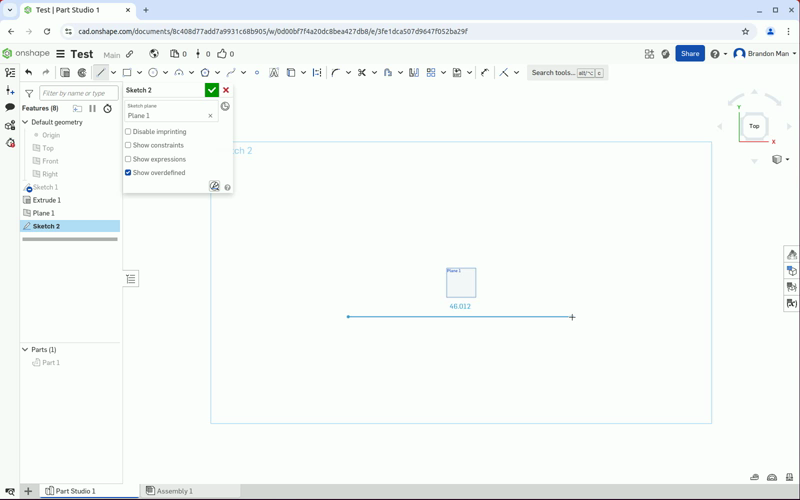
key_down(shift)
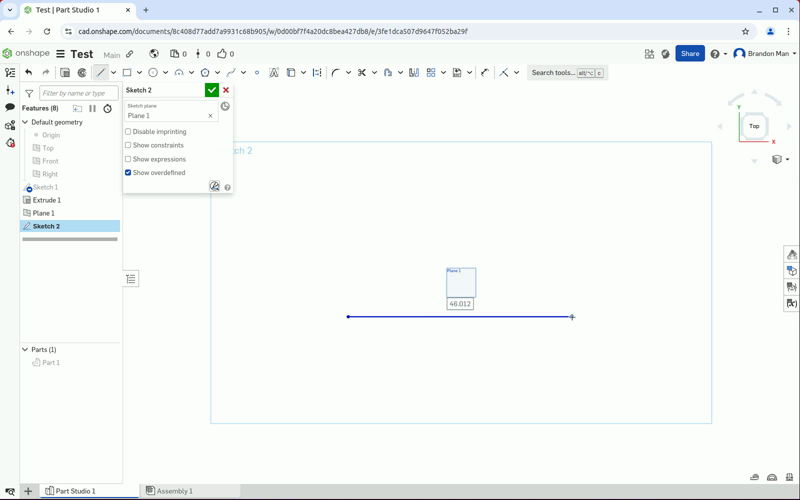
mouse_move(589, 316)
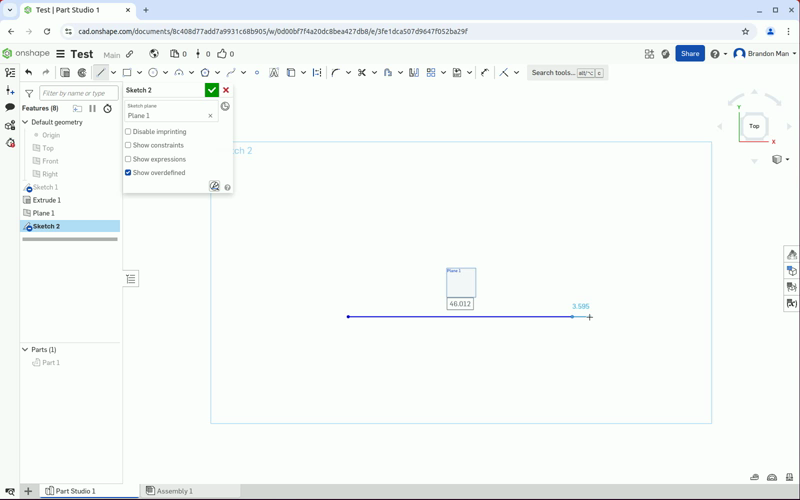
mouse_move(572, 314)
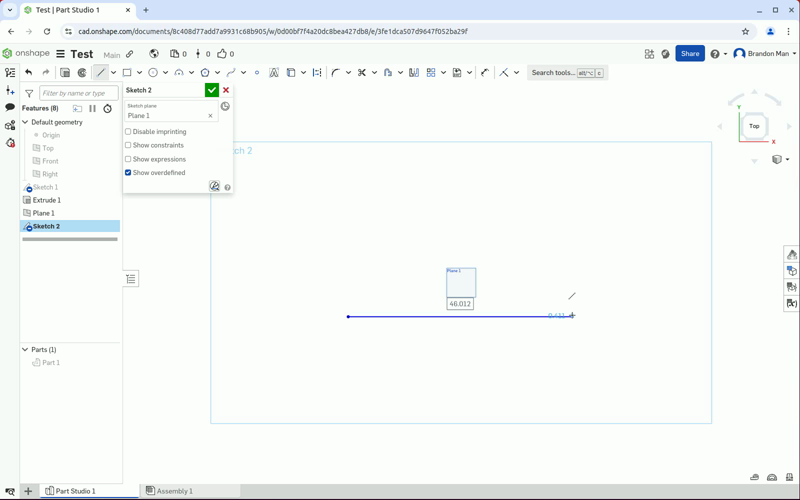
scroll(6)
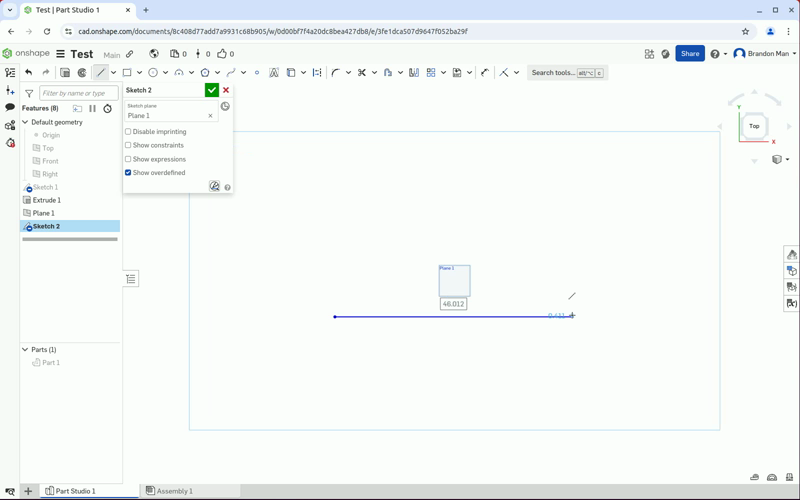
scroll(6)
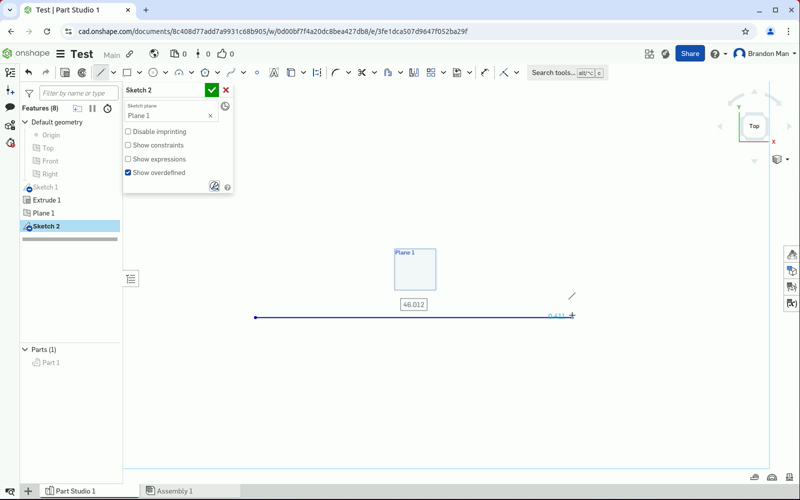
scroll(6)
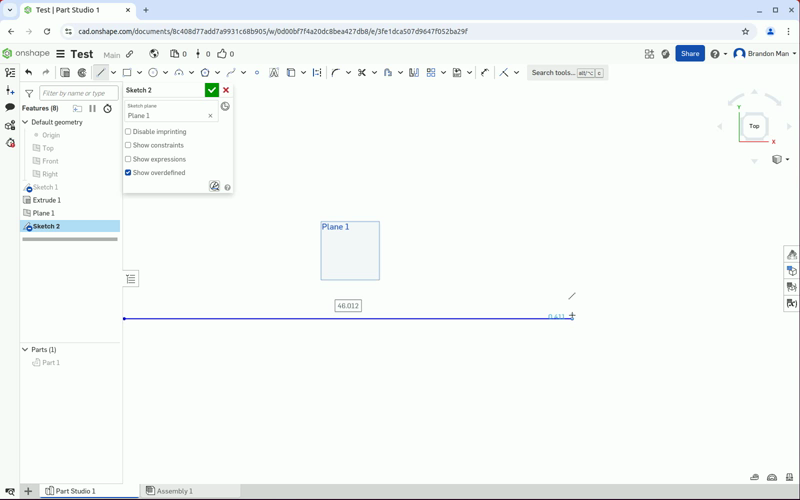
scroll(6)
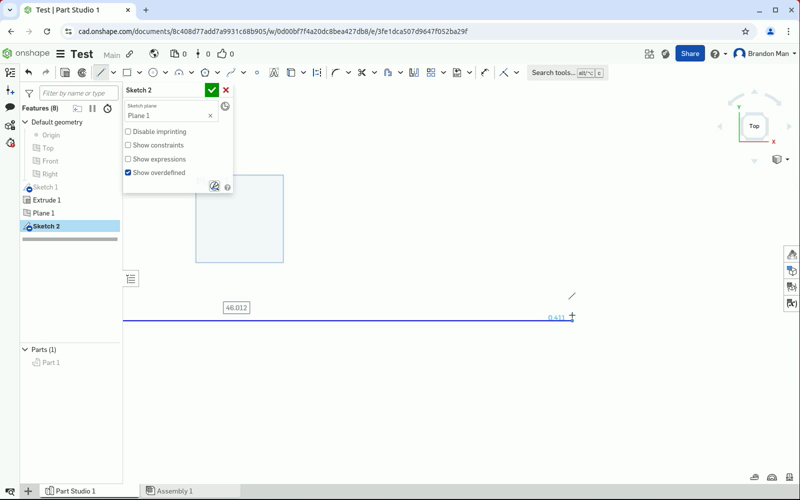
scroll(6)
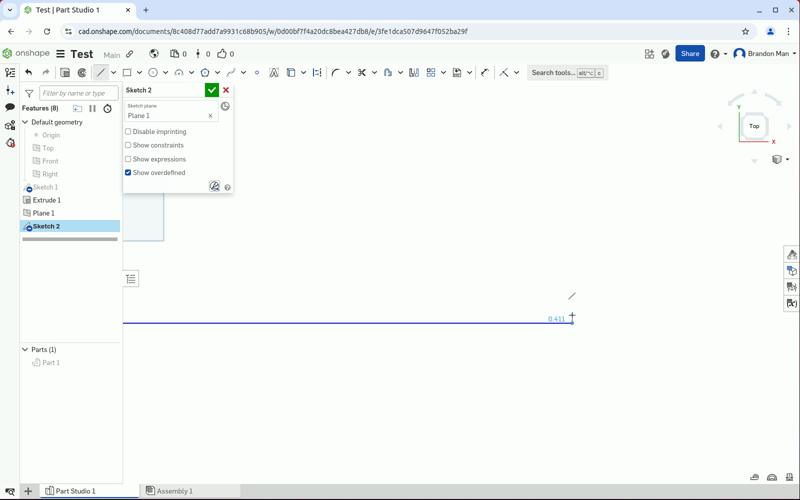
scroll(6)
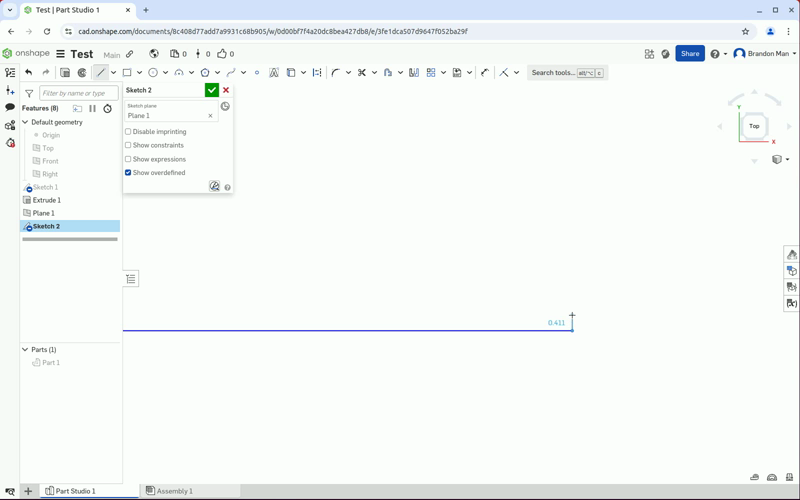
scroll(6)
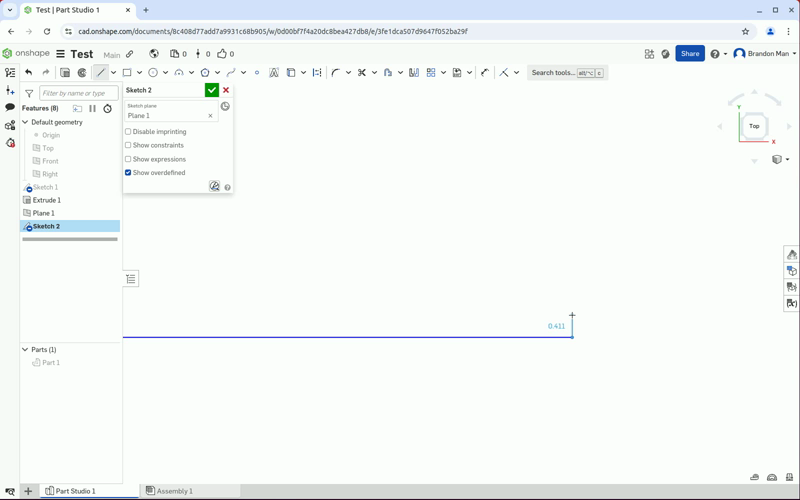
click(572, 314)
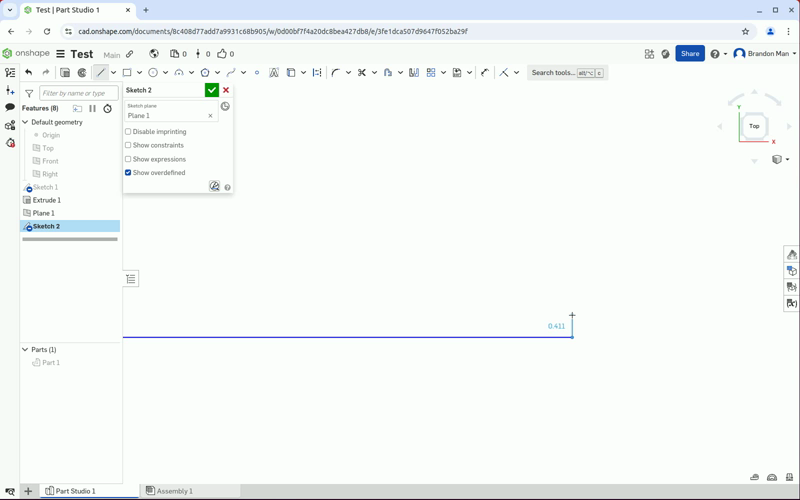
scroll(-6)
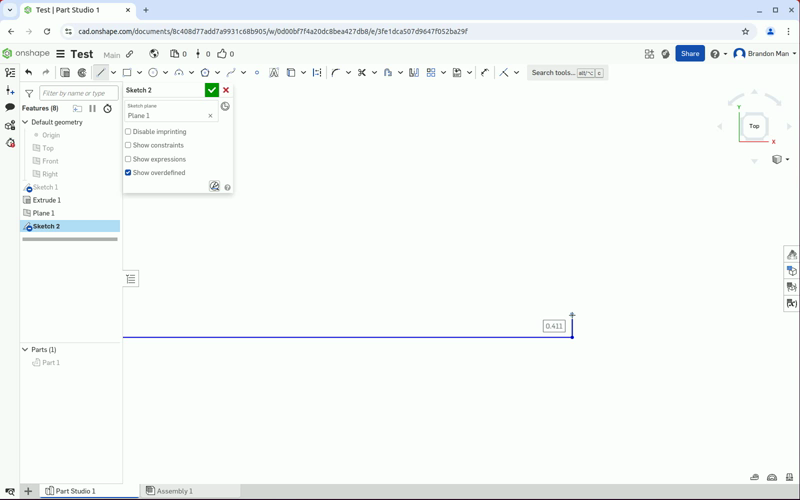
scroll(-6)
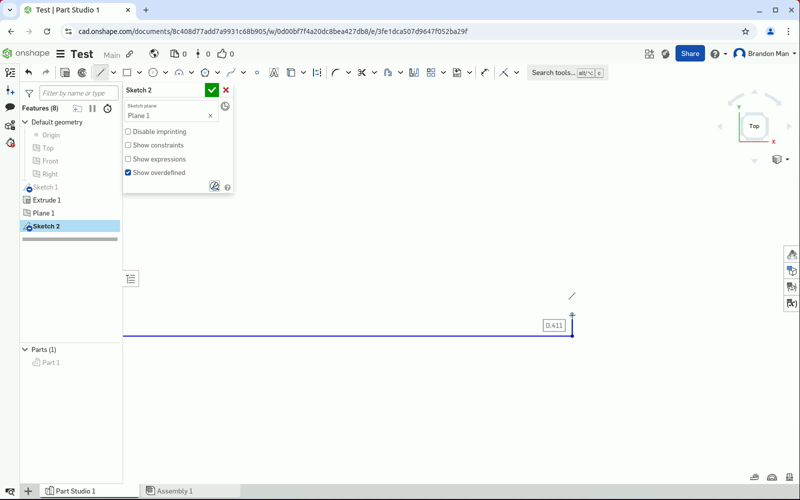
scroll(-6)
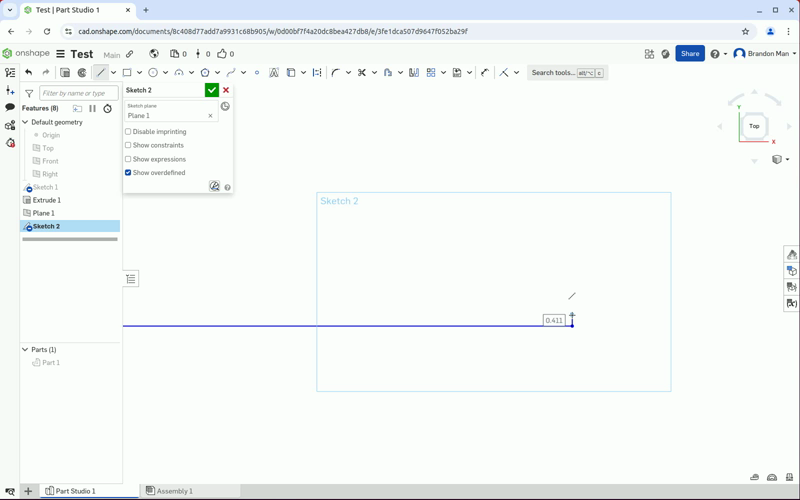
scroll(-6)
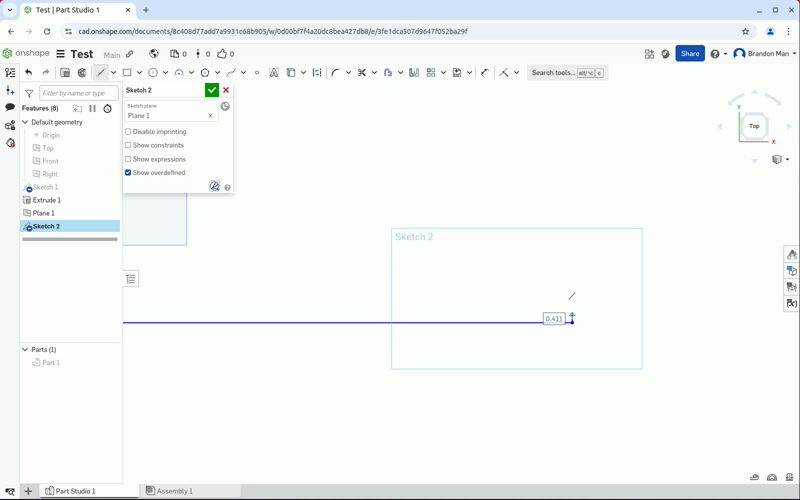
scroll(-6)
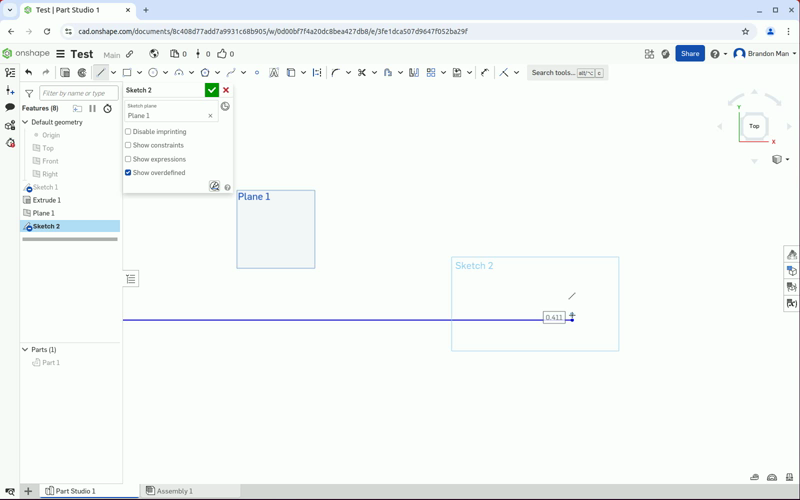
scroll(-6)
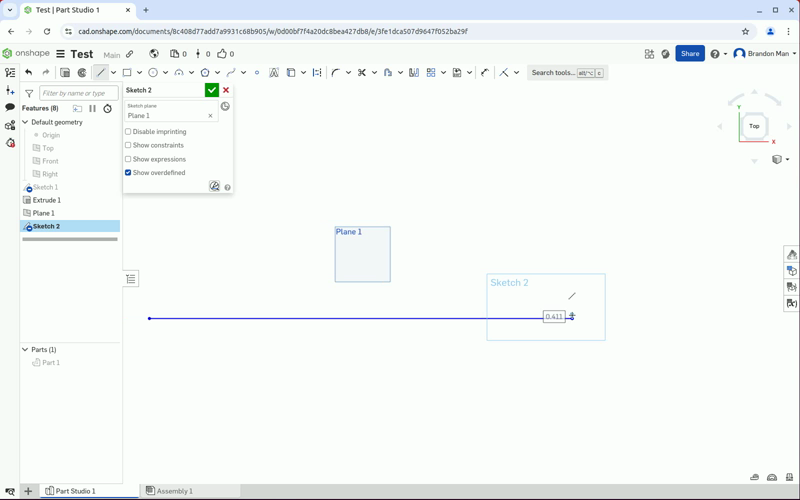
scroll(-6)
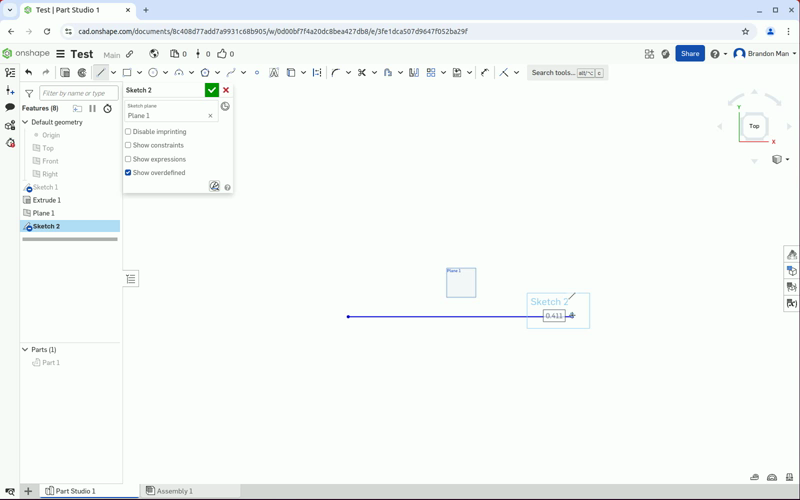
key_up(shift)
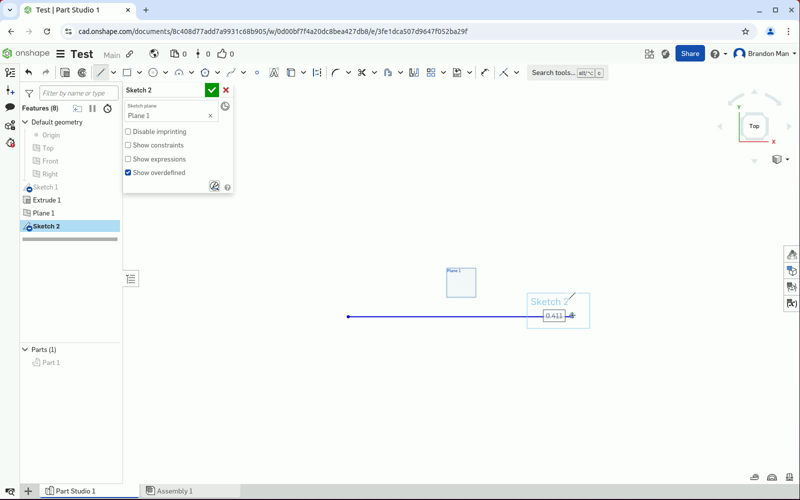
key_down(shift)
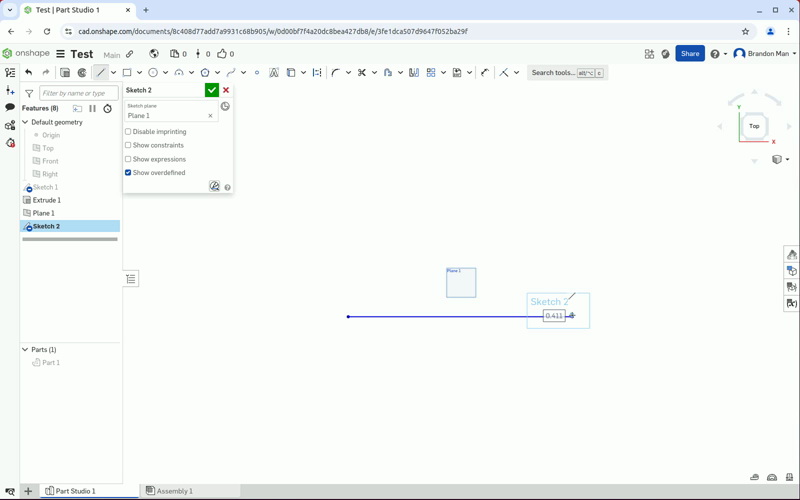
mouse_move(348, 314)
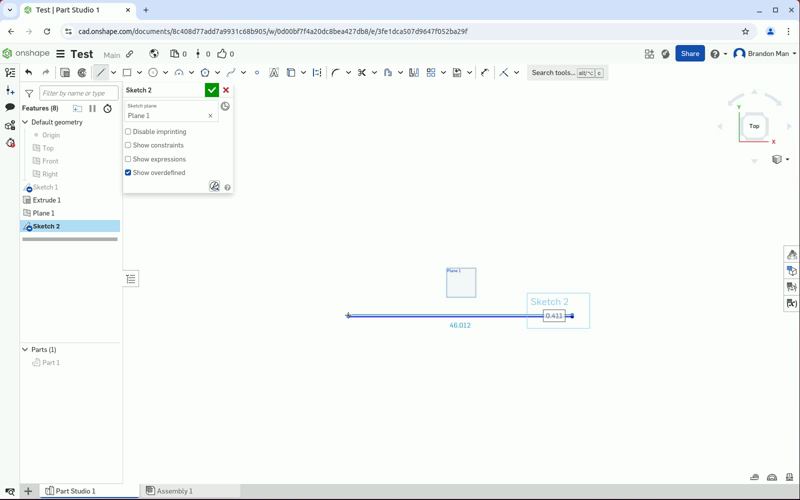
scroll(6)
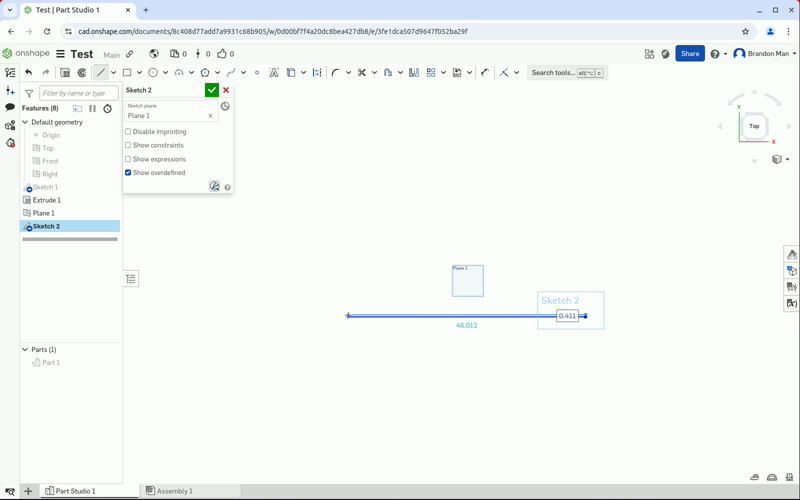
scroll(6)
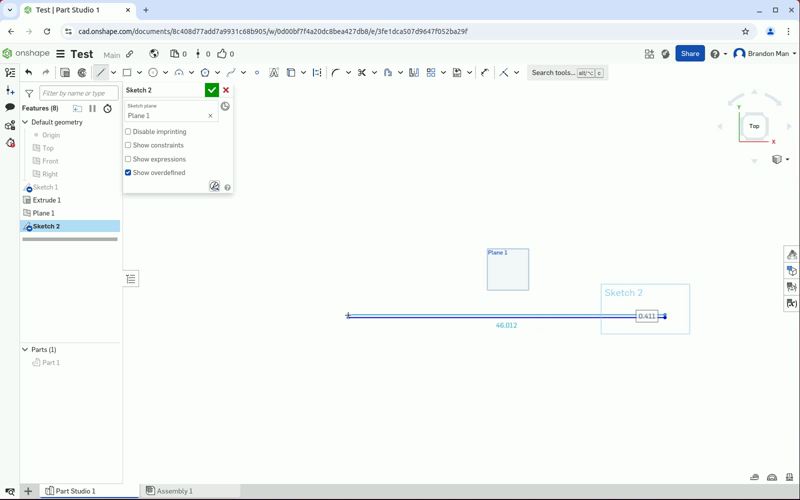
scroll(6)
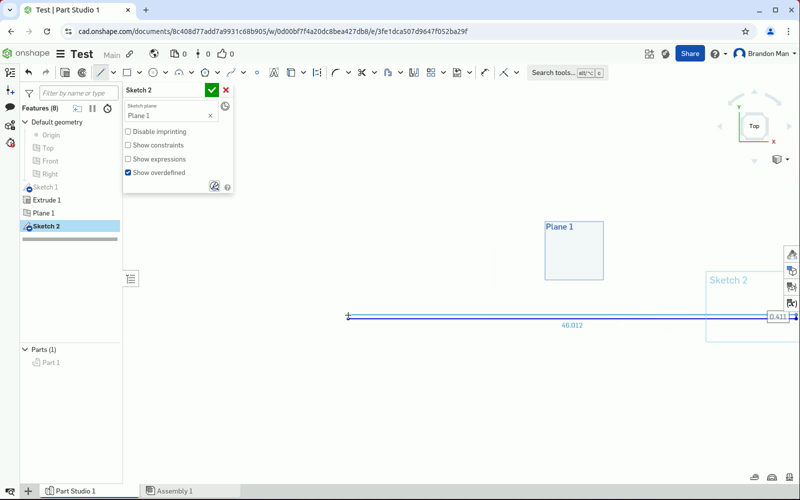
scroll(6)
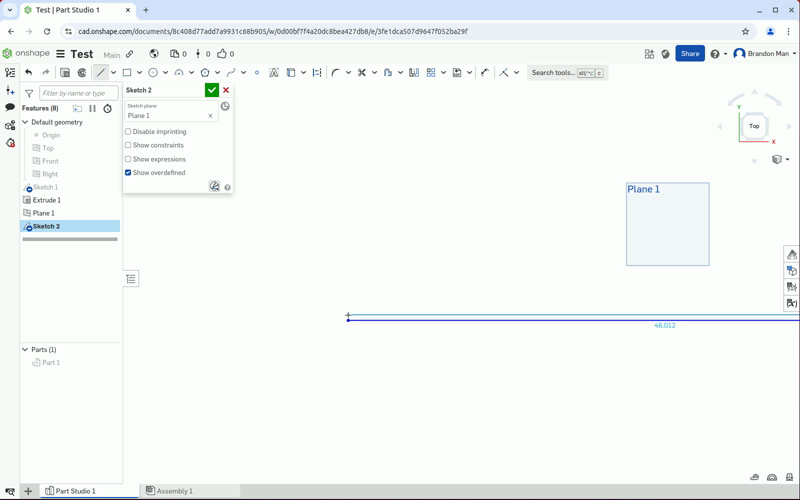
scroll(6)
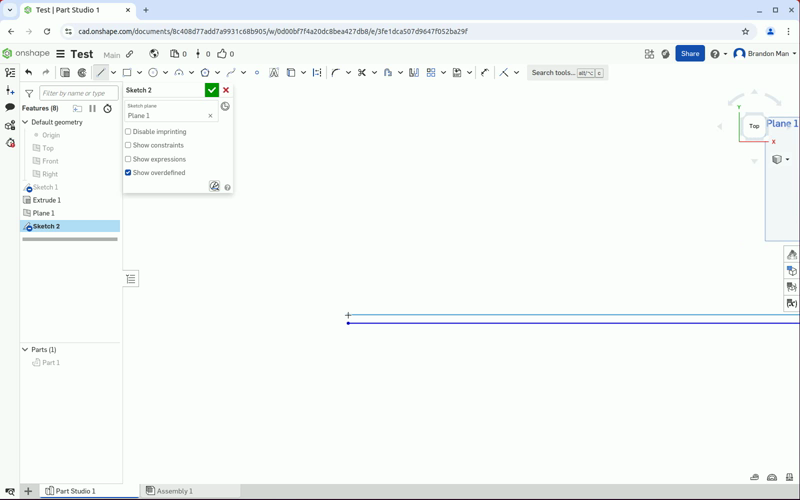
scroll(6)
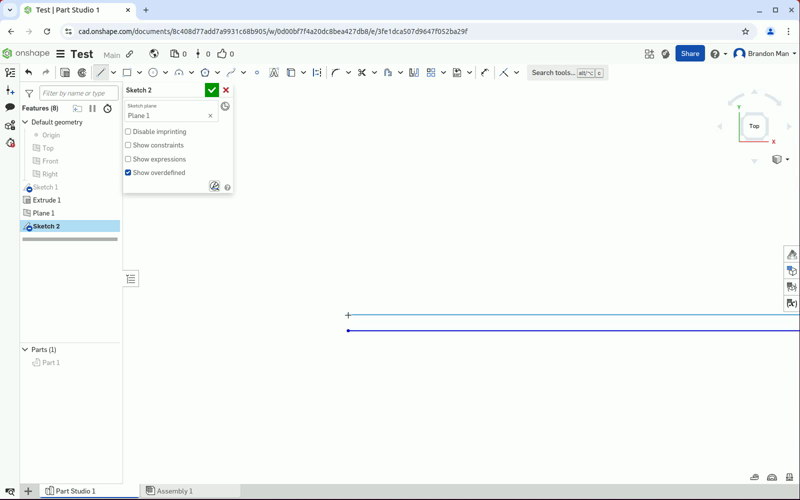
scroll(6)
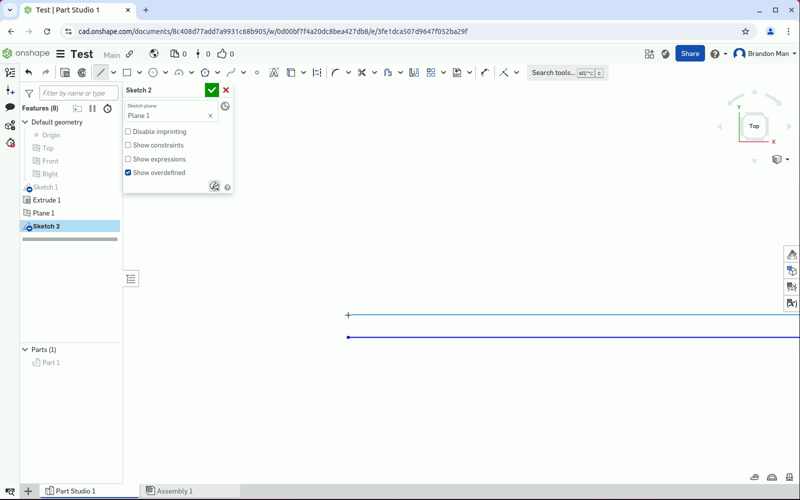
click(348, 314)
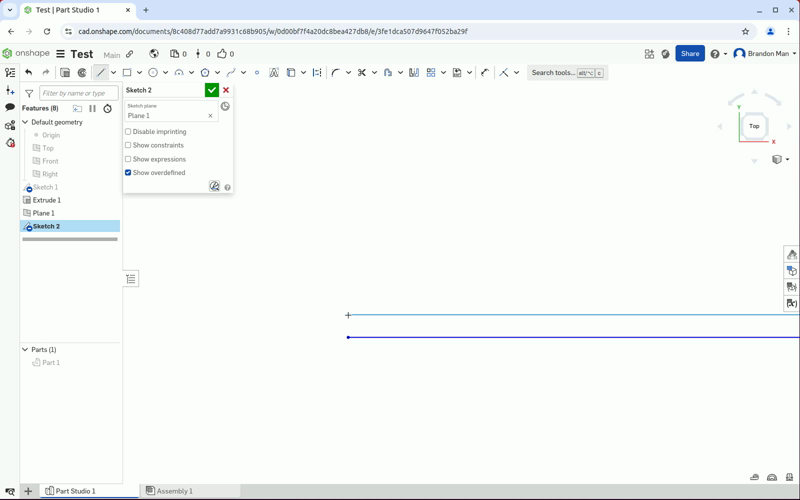
scroll(-6)
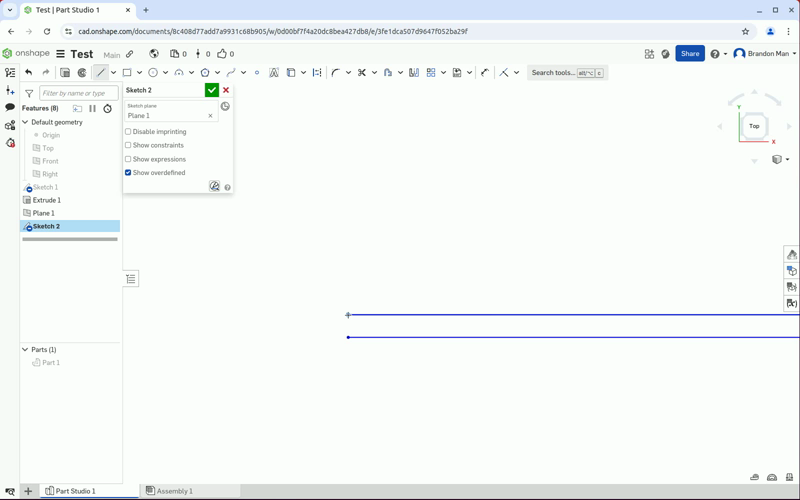
scroll(-6)
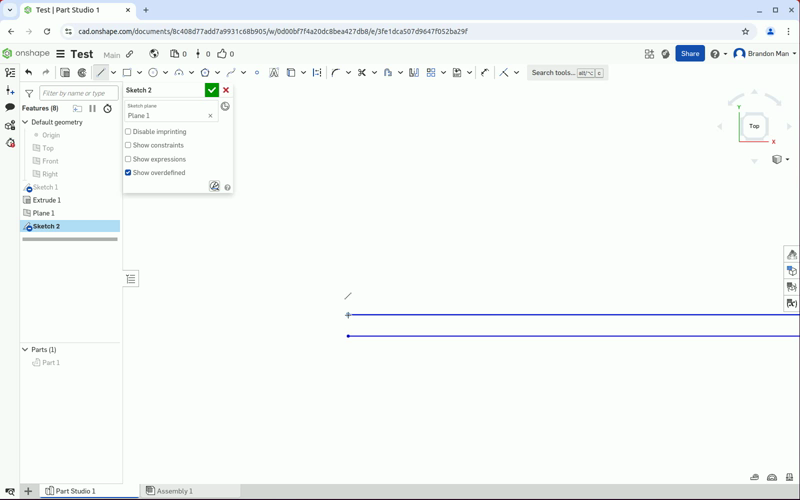
scroll(-6)
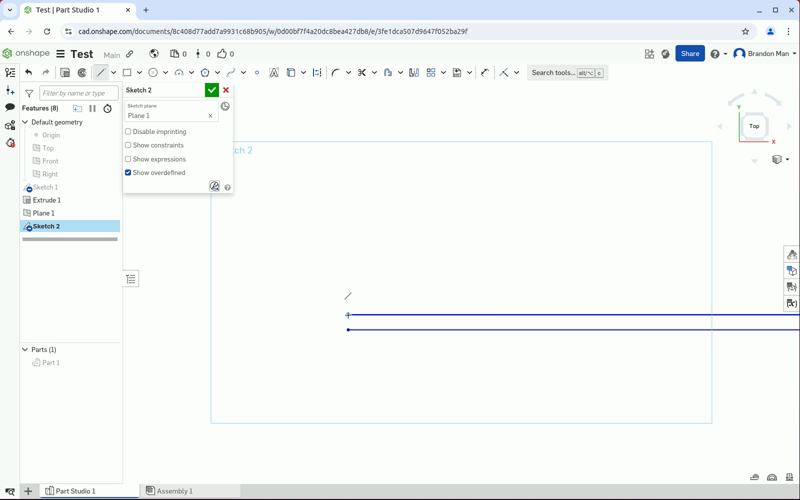
scroll(-6)
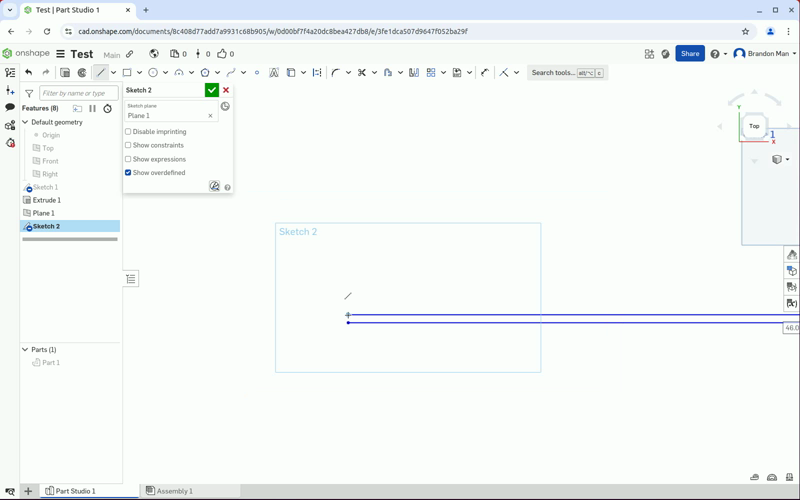
scroll(-6)
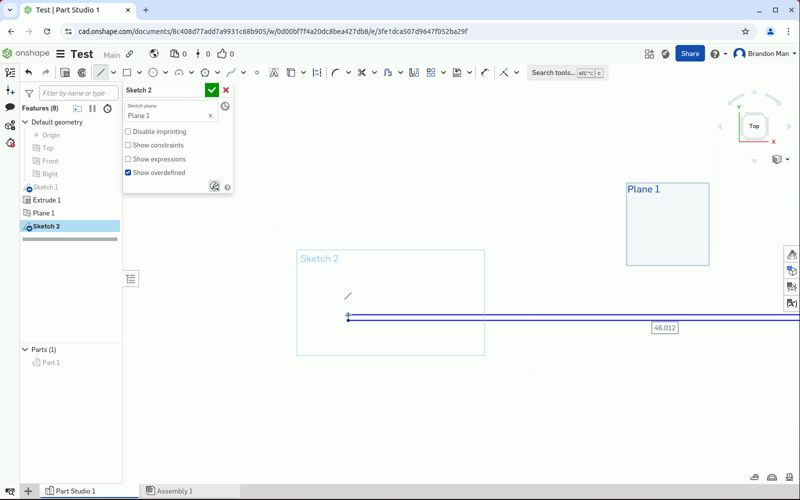
scroll(-6)
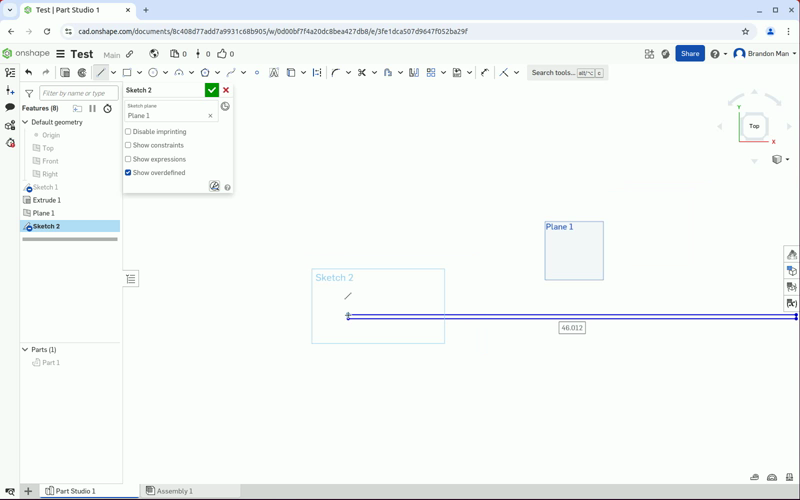
scroll(-6)
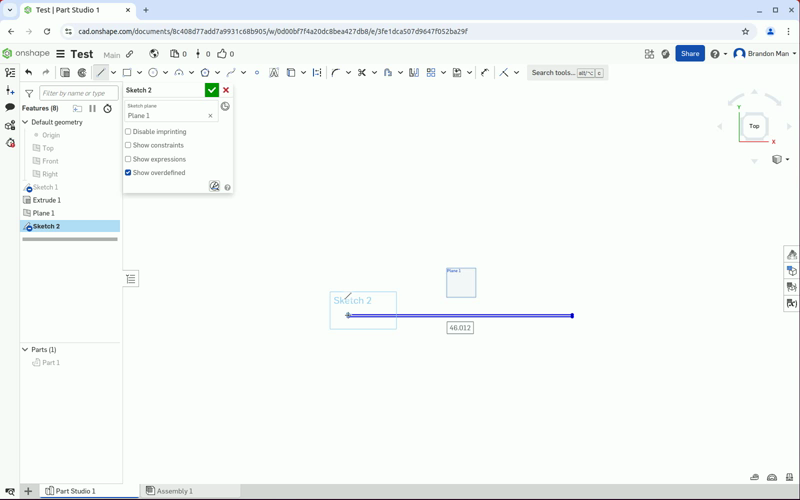
key_up(shift)
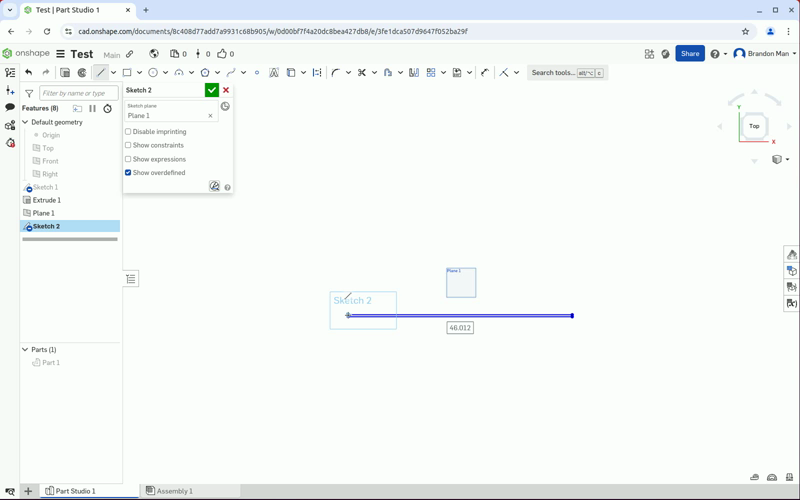
mouse_move(378, 314)
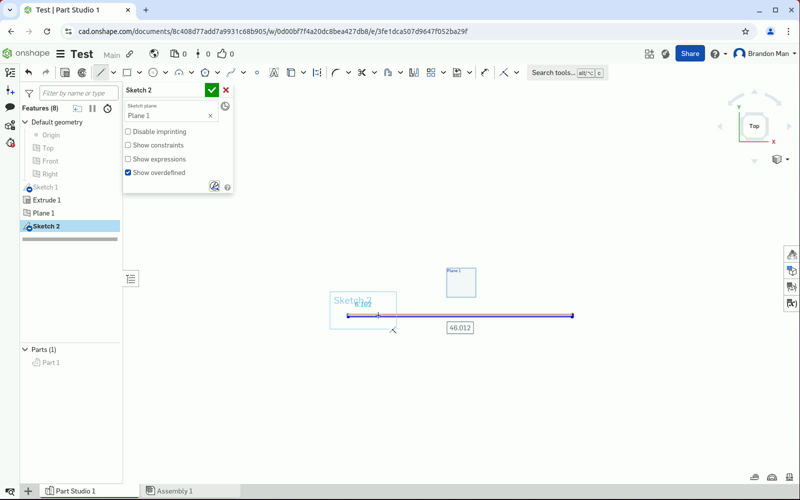
key_down(shift)
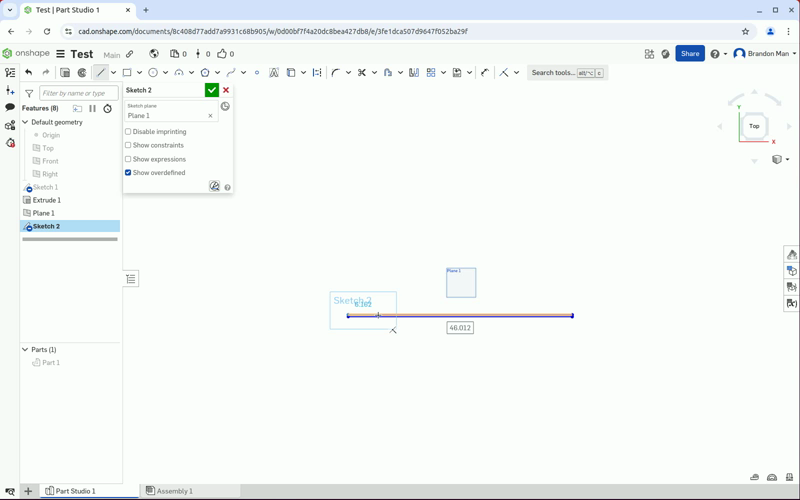
mouse_move(348, 316)
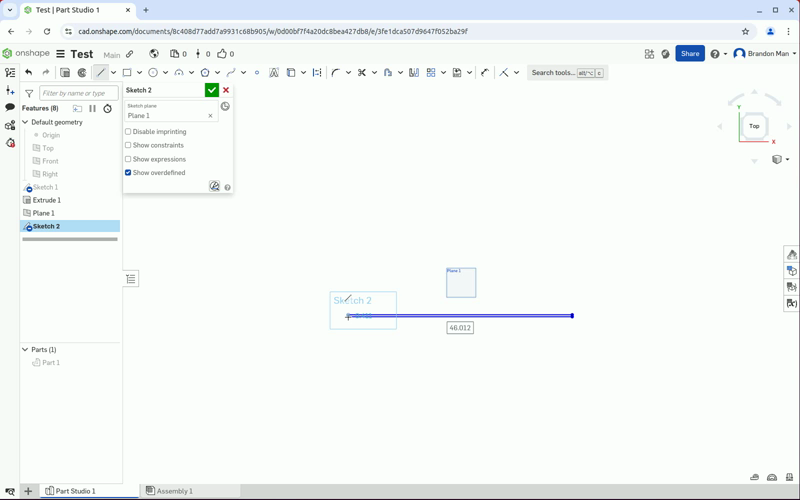
scroll(6)
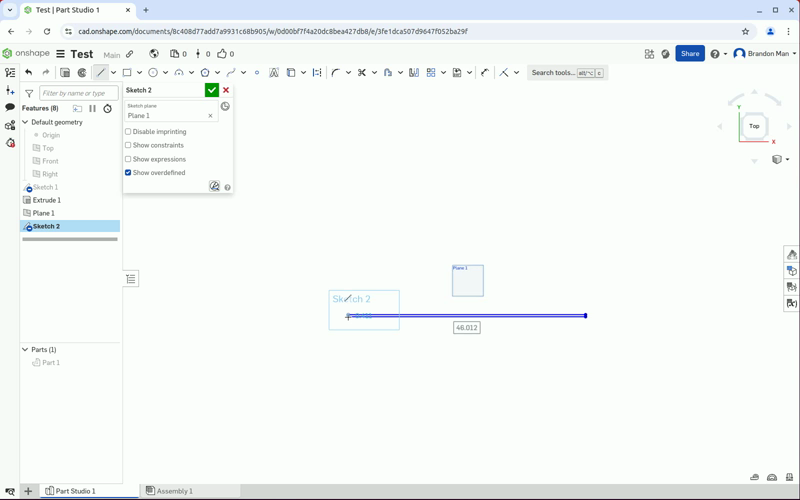
scroll(6)
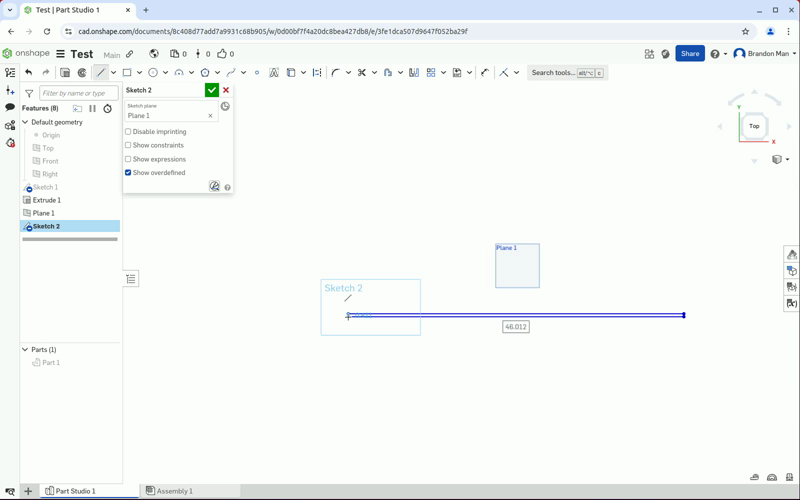
scroll(6)
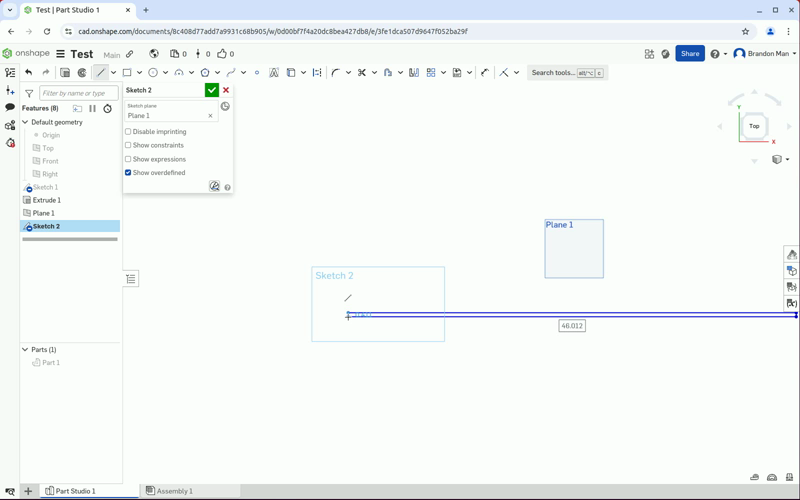
scroll(6)
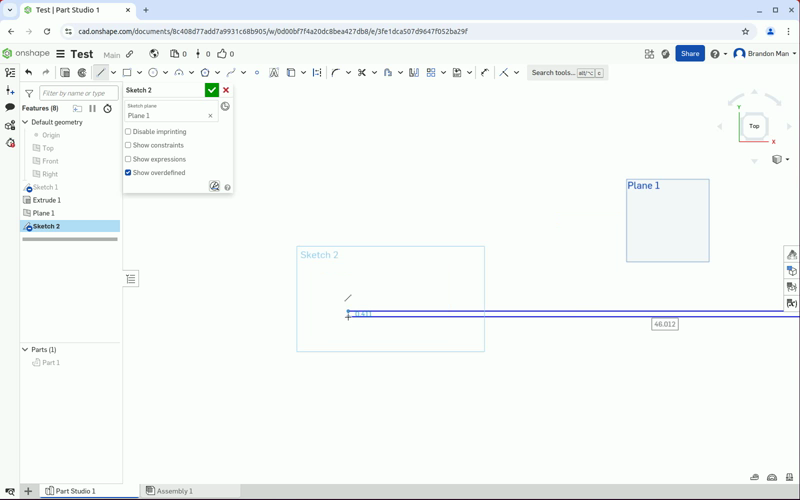
scroll(6)
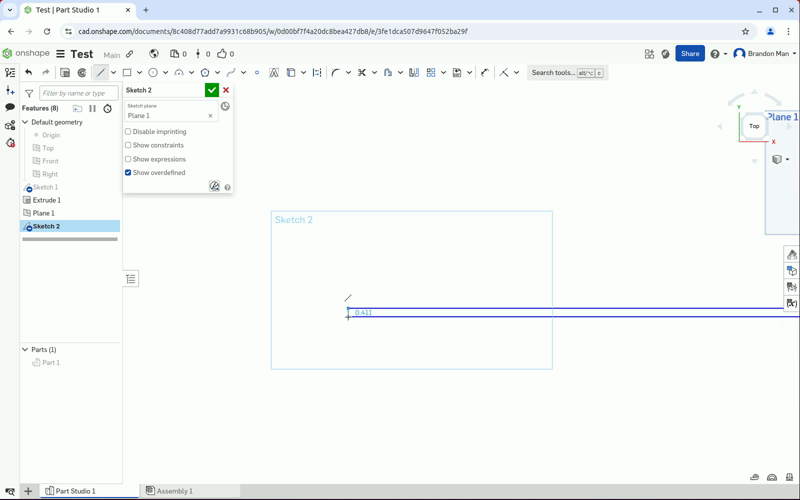
scroll(6)
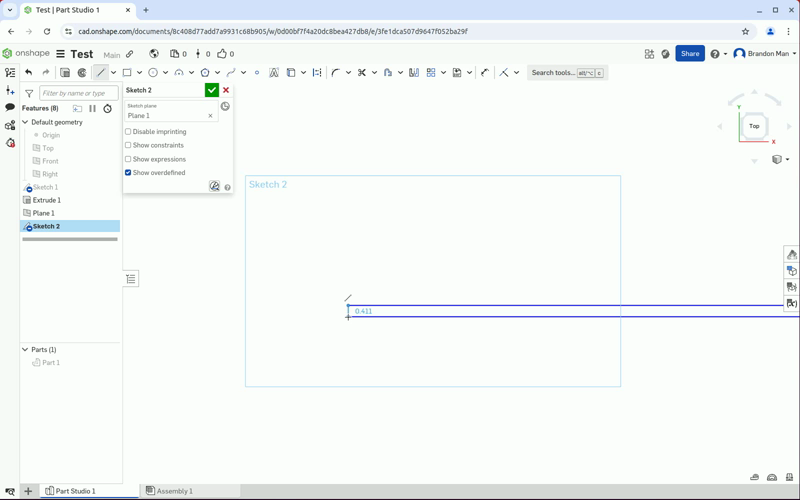
scroll(6)
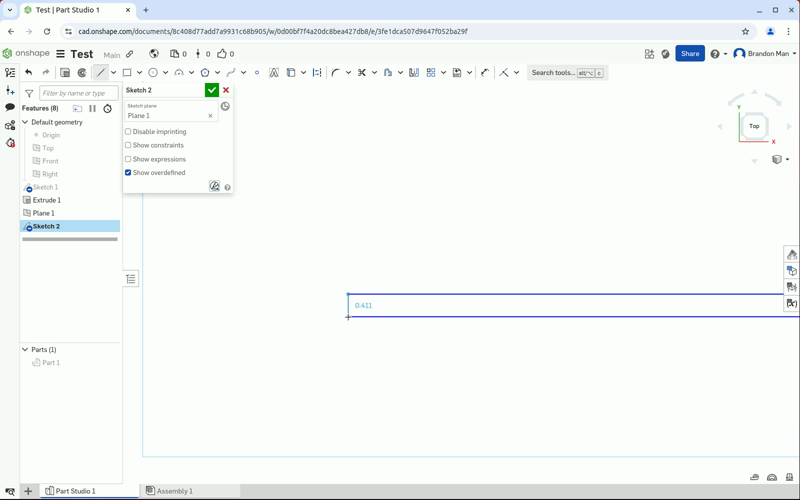
key_up(shift)
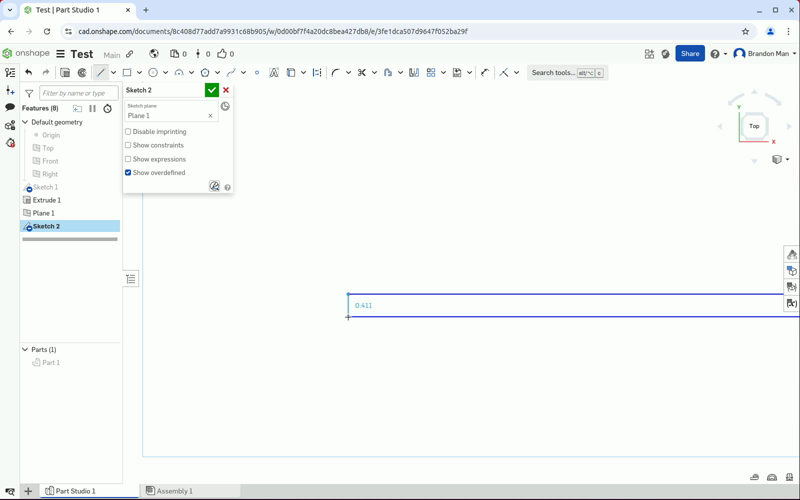
click(348, 316)
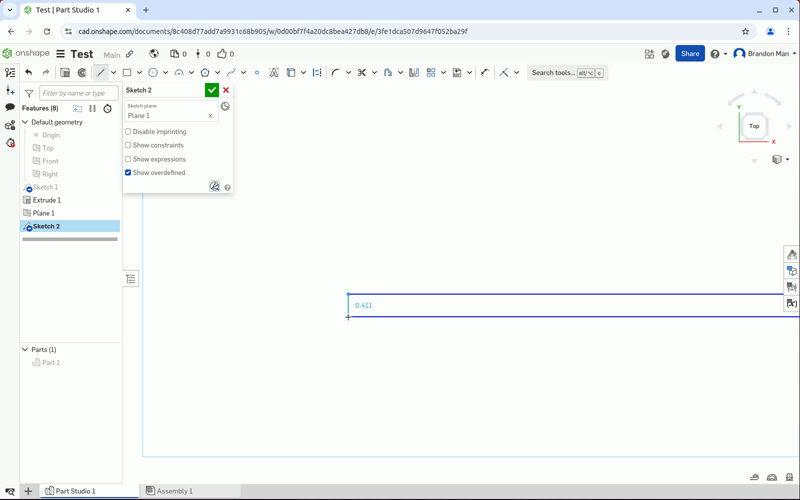
scroll(-6)
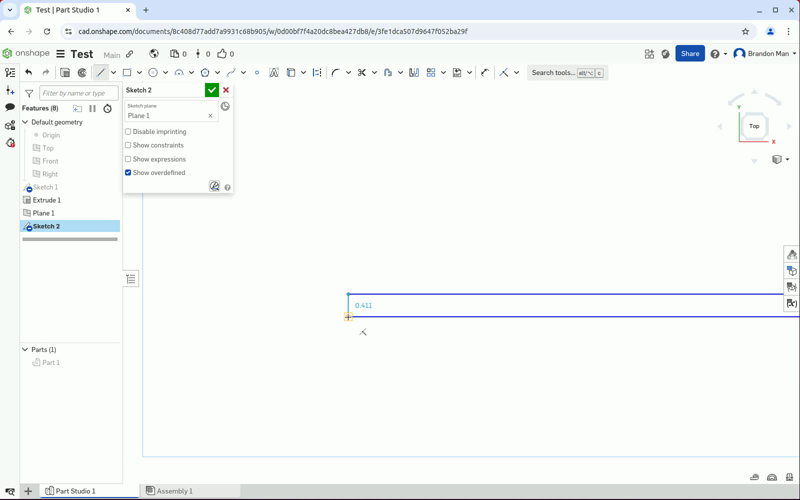
scroll(-6)
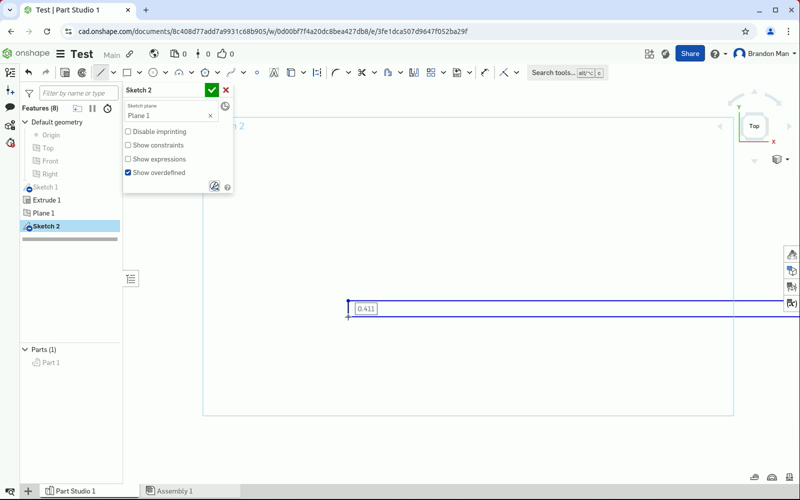
scroll(-6)
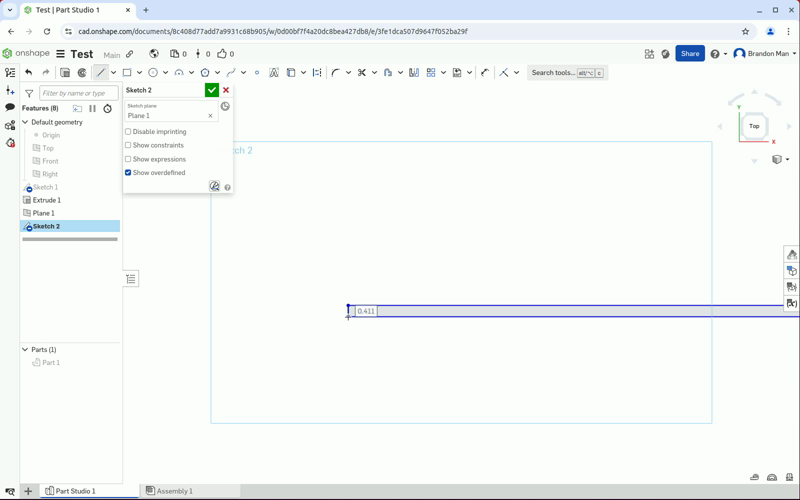
scroll(-6)
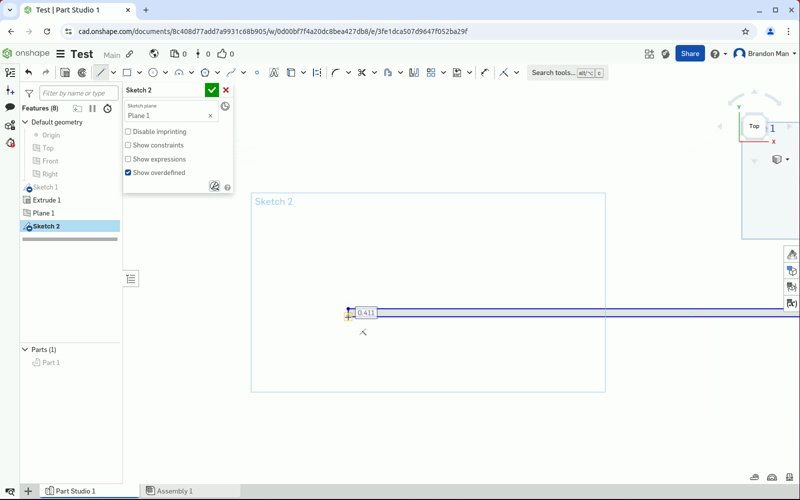
scroll(-6)
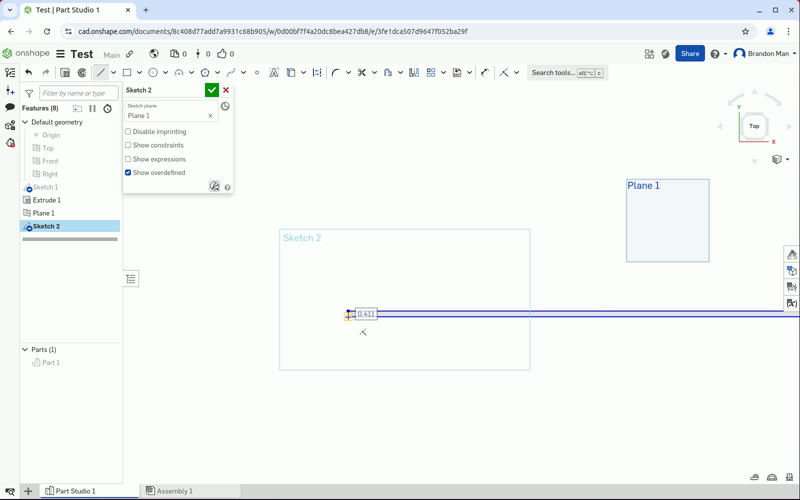
scroll(-6)
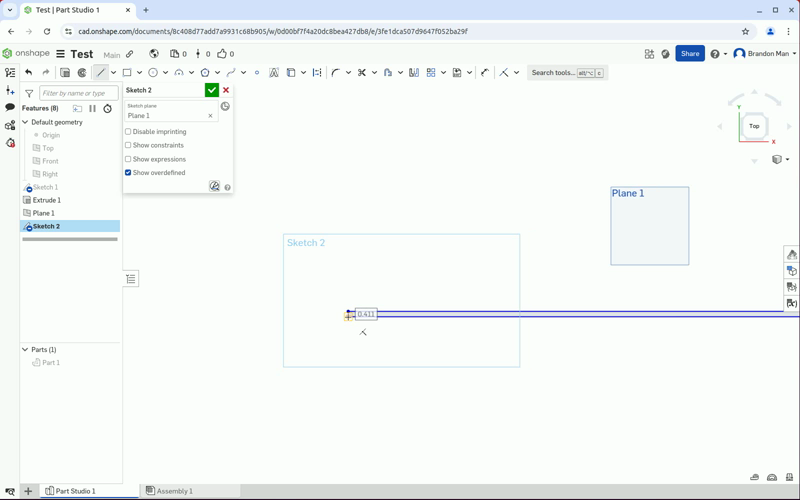
scroll(-6)
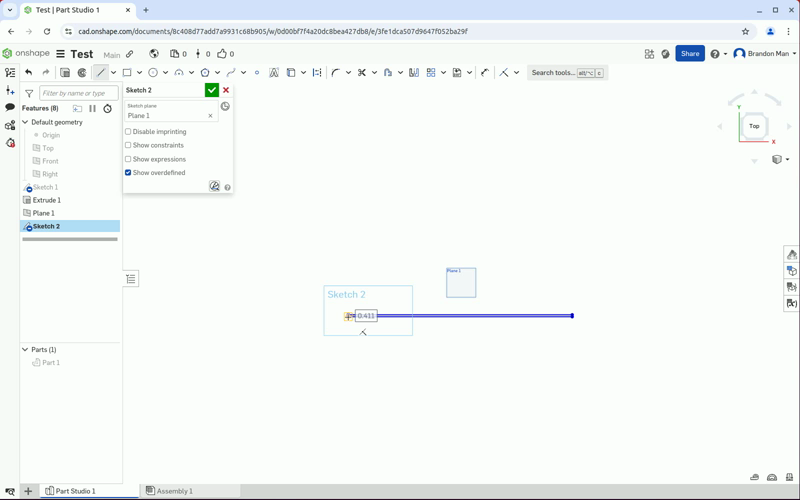
key(esc)
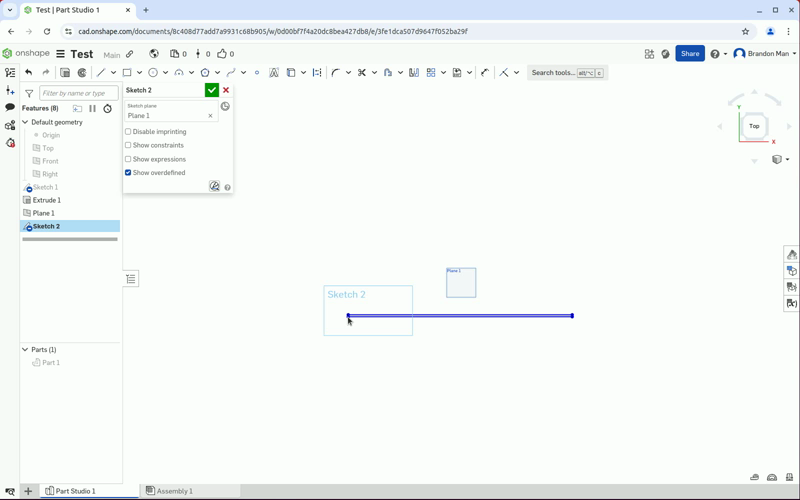
mouse_move(545, 315)
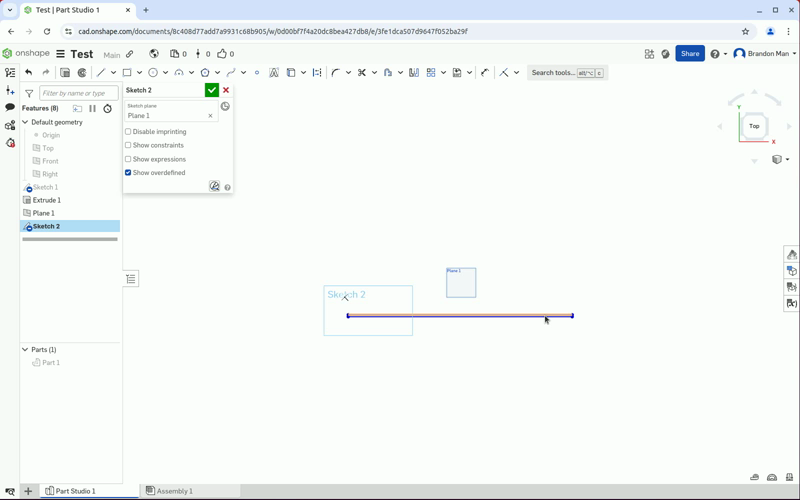
scroll(6)
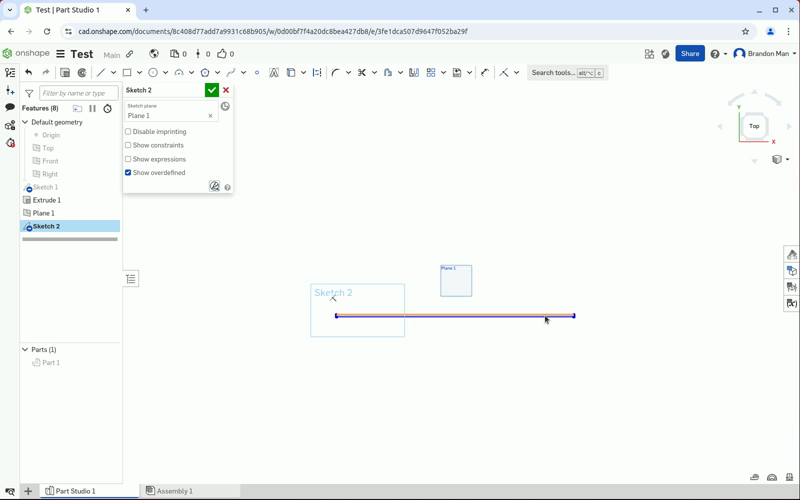
scroll(6)
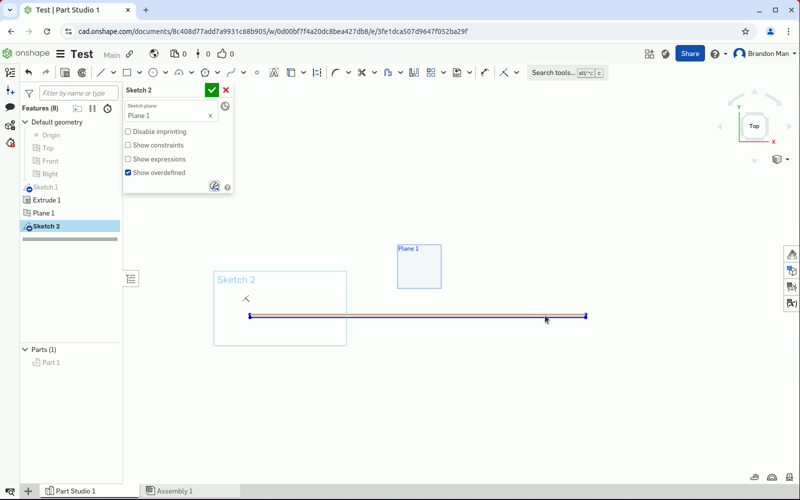
scroll(6)
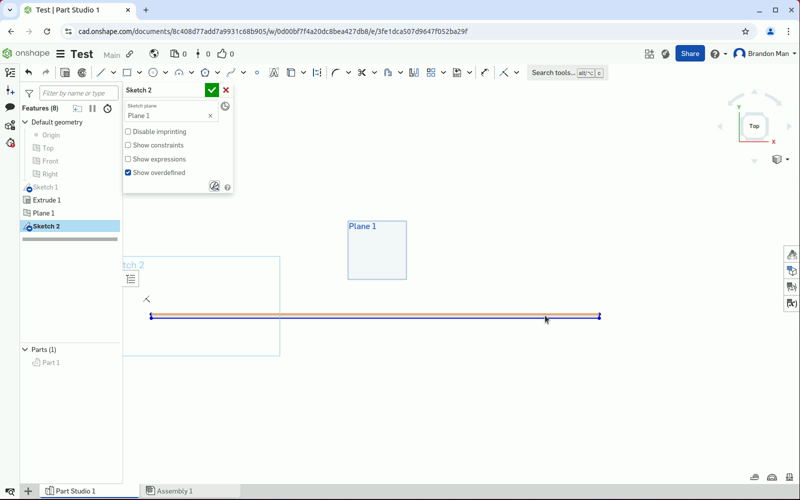
scroll(6)
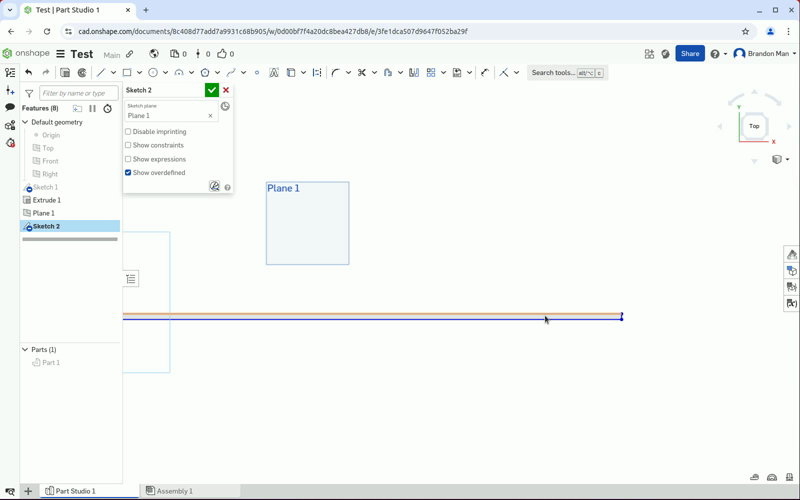
scroll(6)
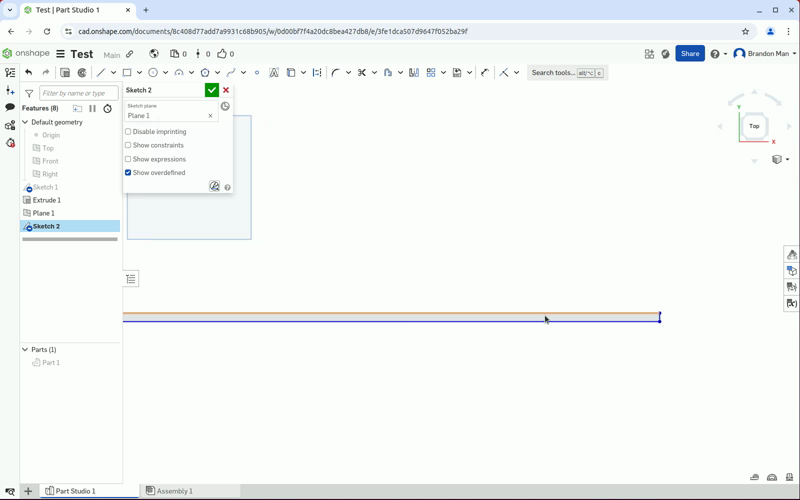
scroll(6)
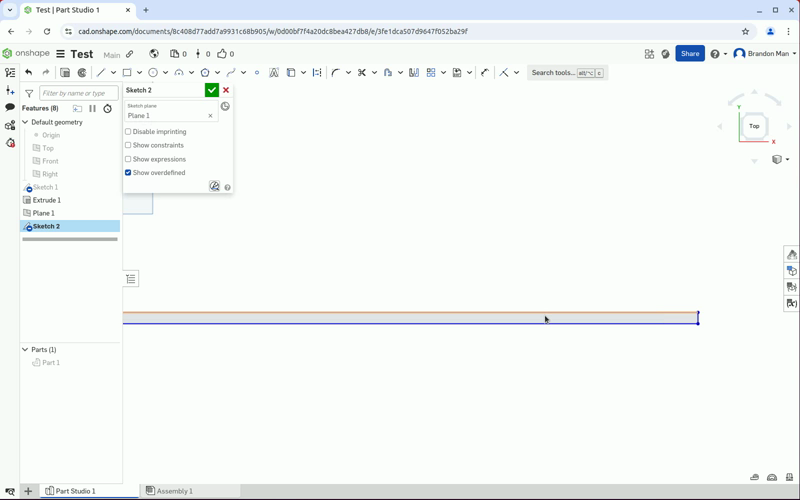
scroll(6)
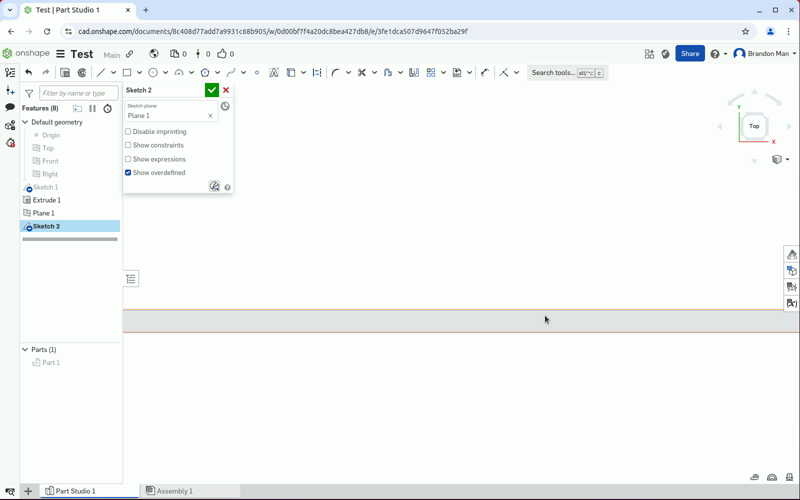
click(545, 315)
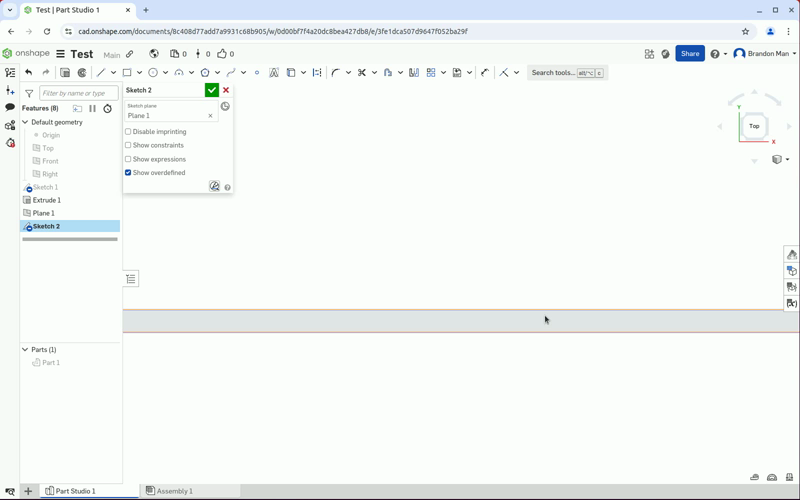
scroll(-6)
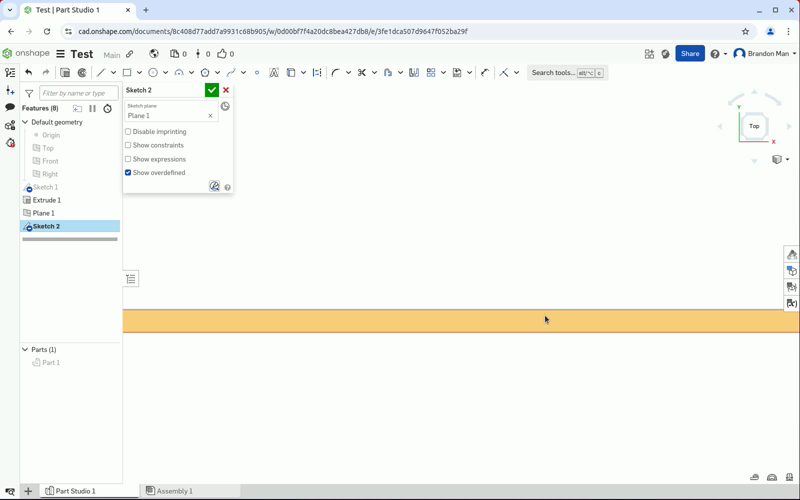
scroll(-6)
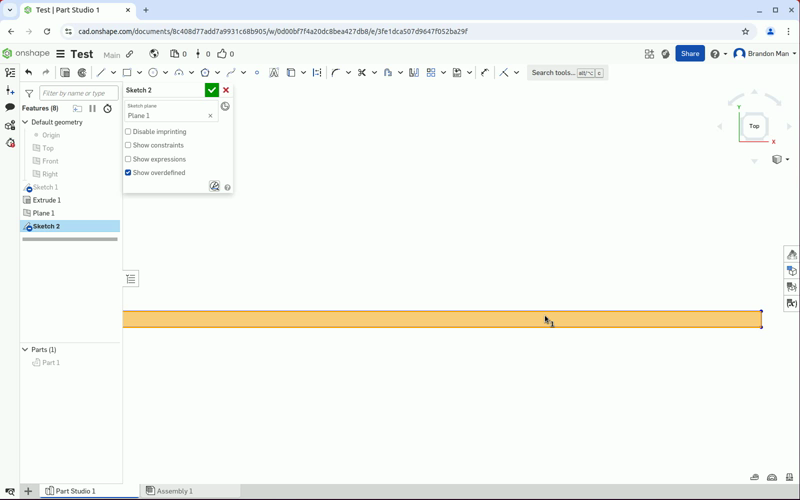
scroll(-6)
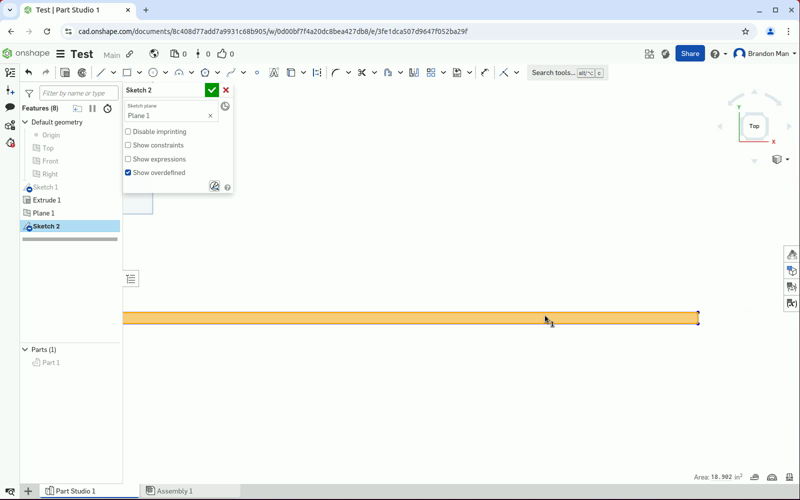
scroll(-6)
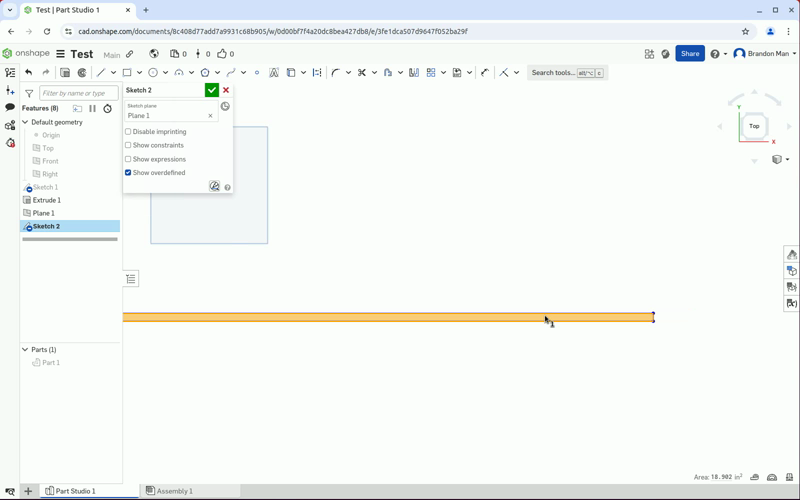
scroll(-6)
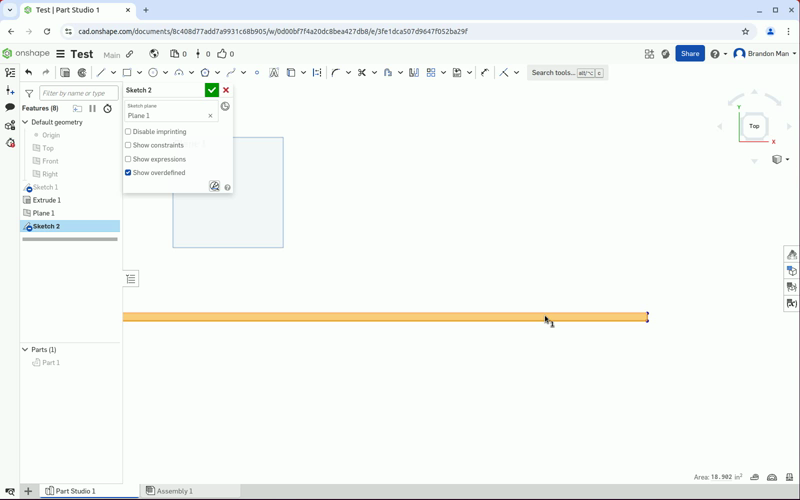
scroll(-6)
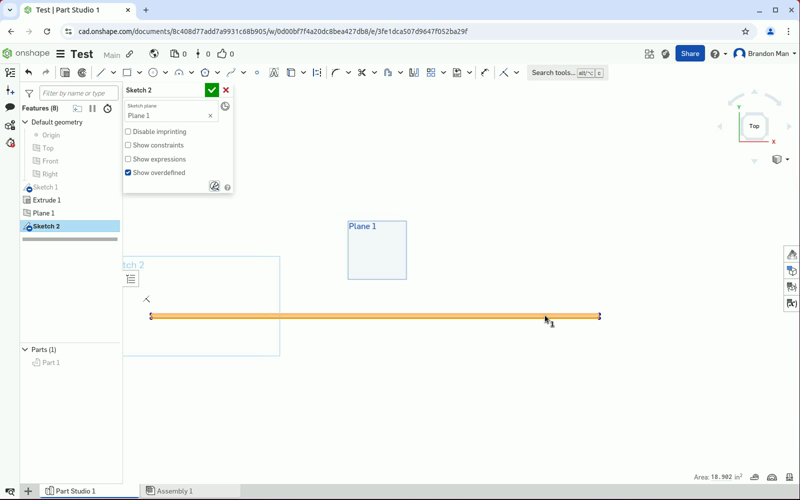
scroll(-6)
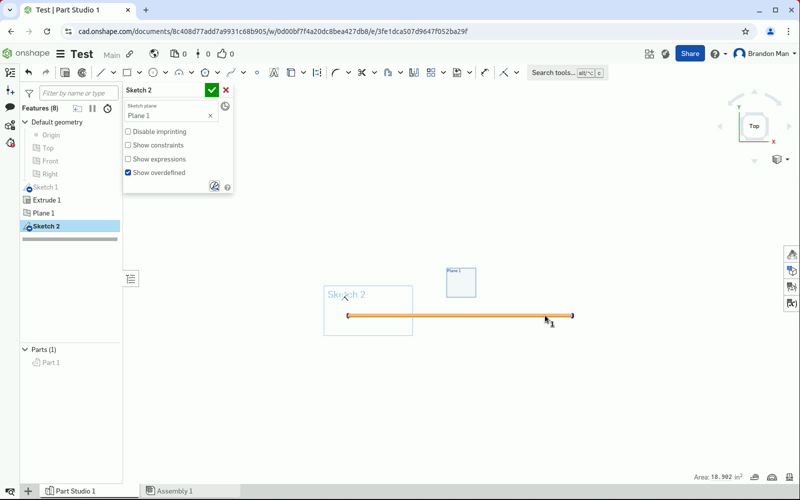
mouse_move(73, 352)
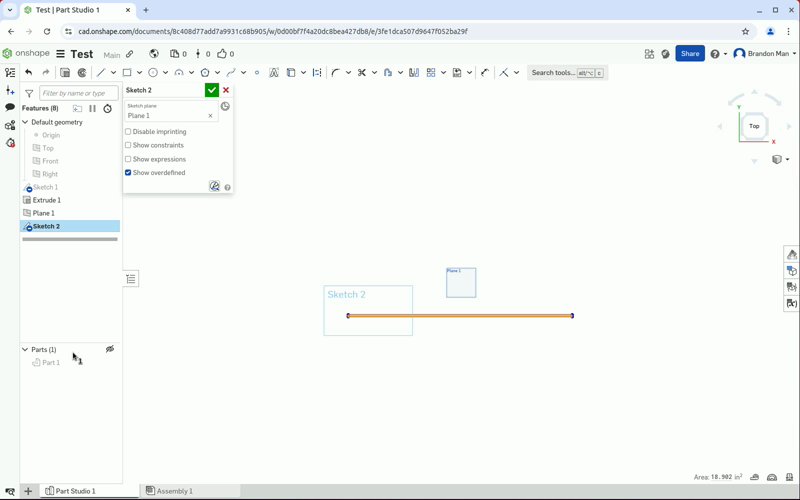
key(shift+y)
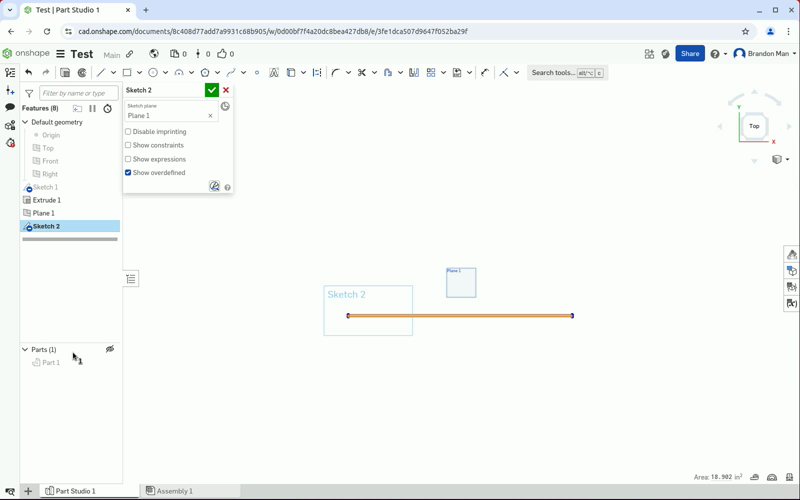
key(shift+e)
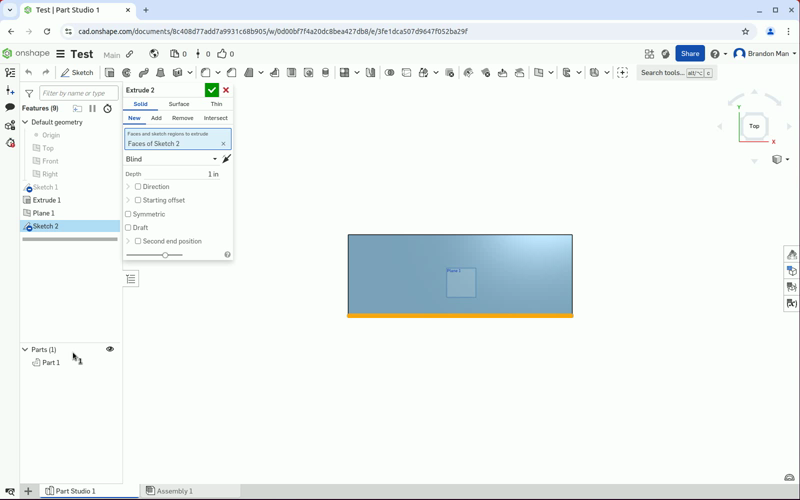
mouse_move(143, 106)
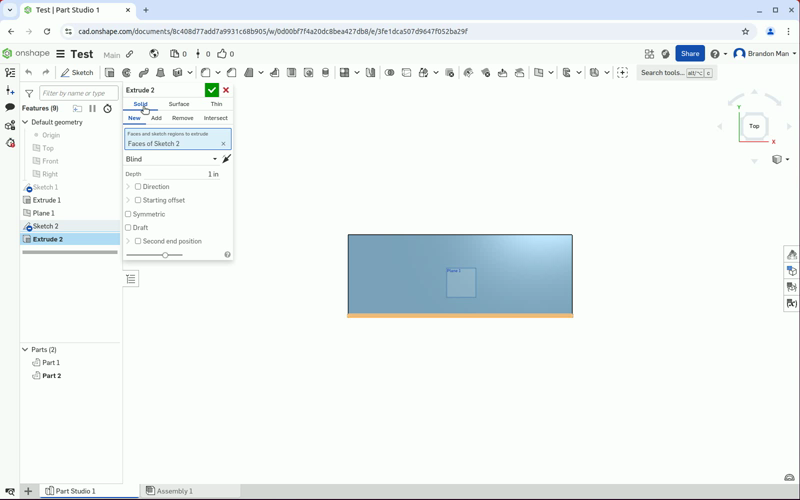
click(143, 106)
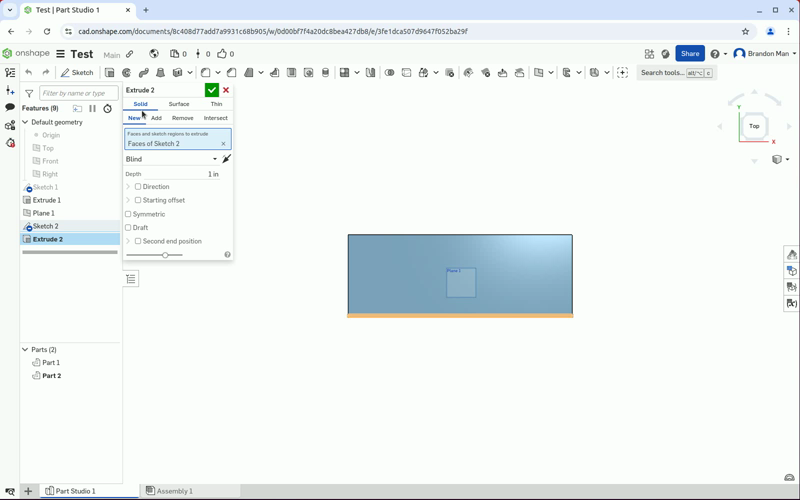
mouse_move(137, 120)
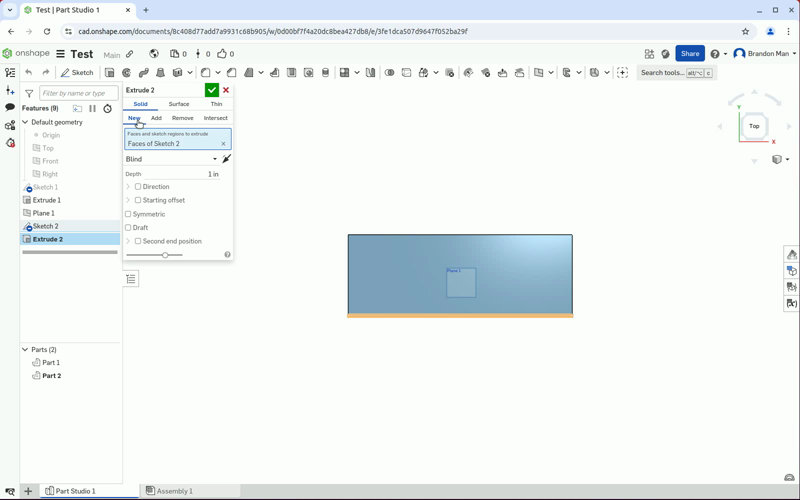
click(137, 120)
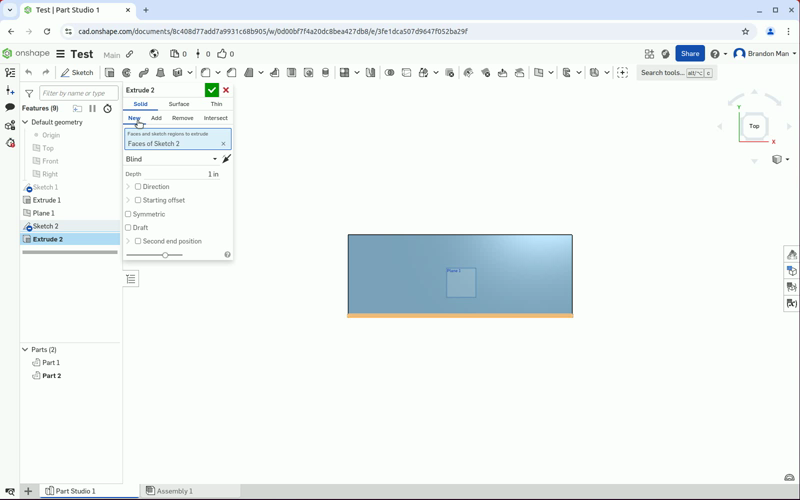
key(tab, 4)
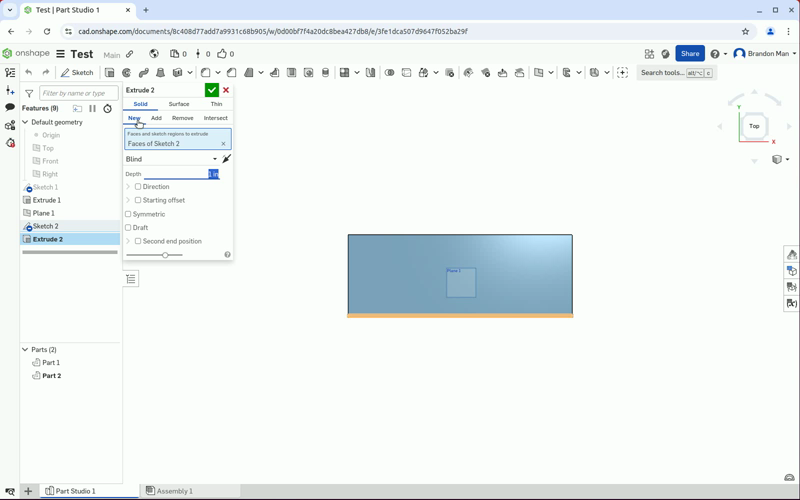
text(12.998)
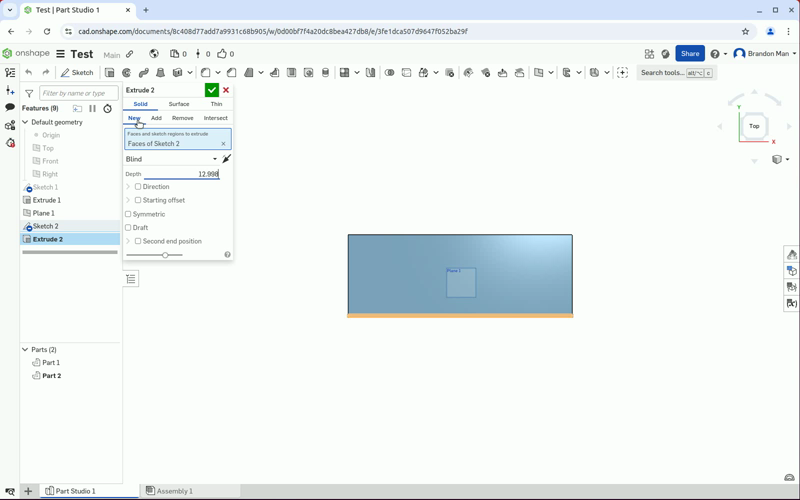
key(enter)
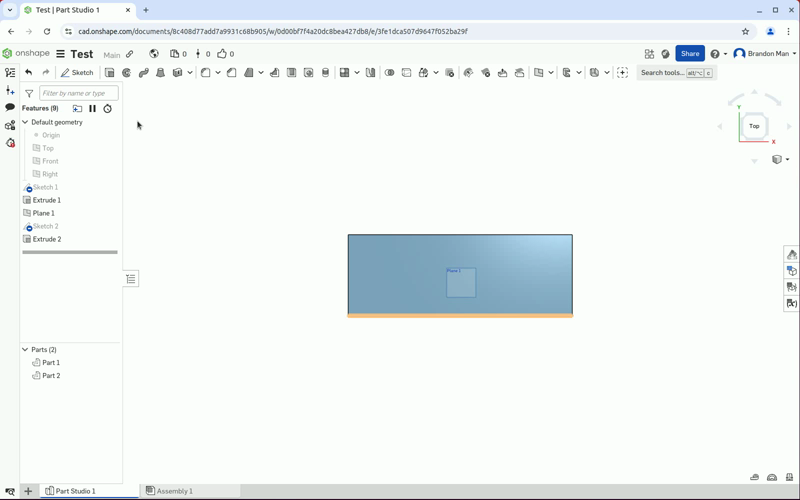
key(shift+h)
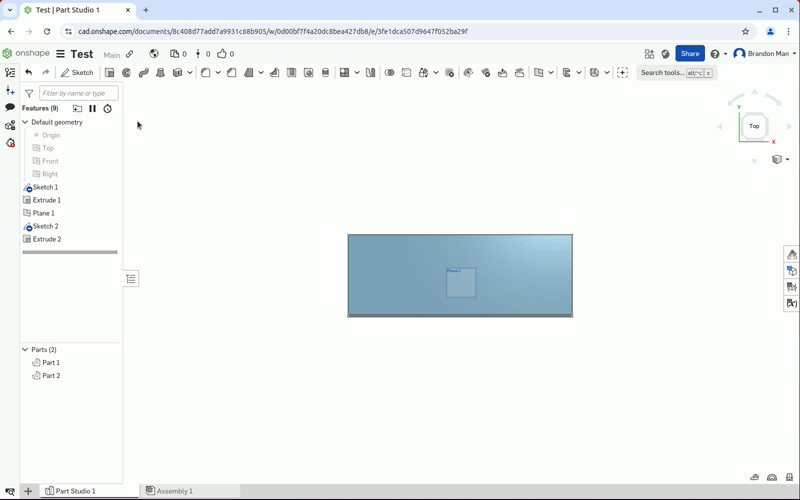
key(shift+h)
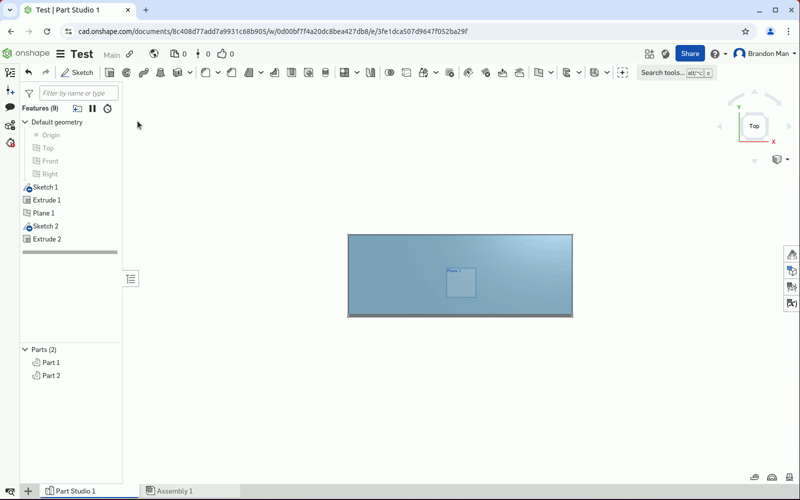
key(shift+7)
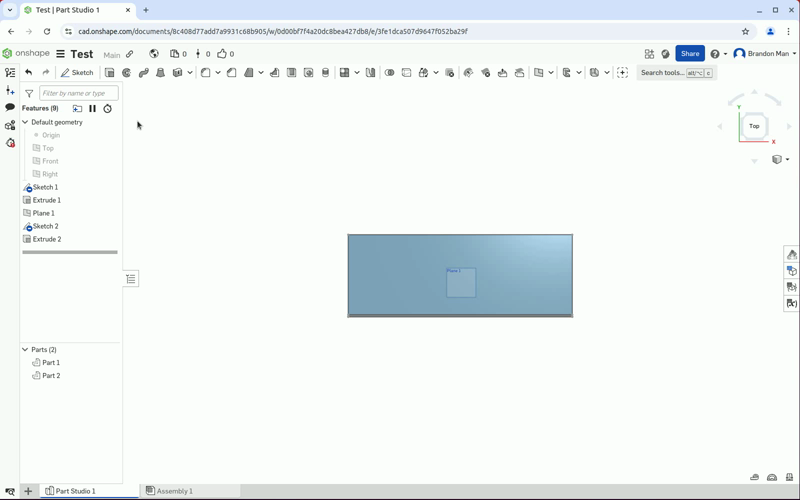
key(up, 3)
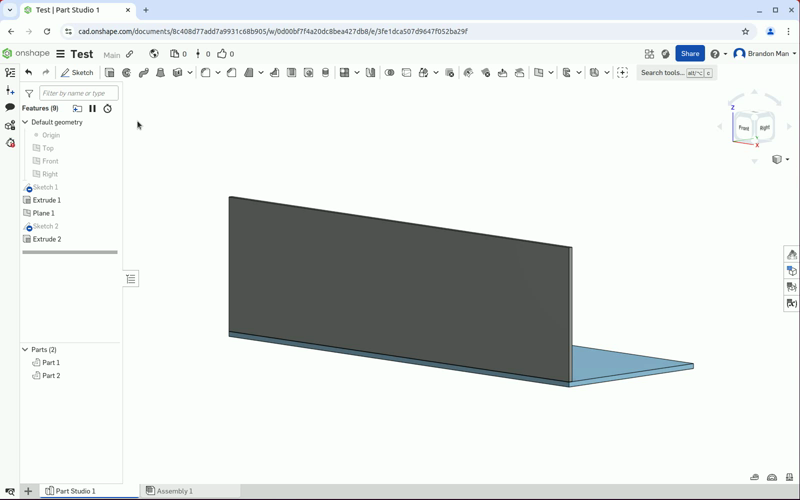
key(left, 3)
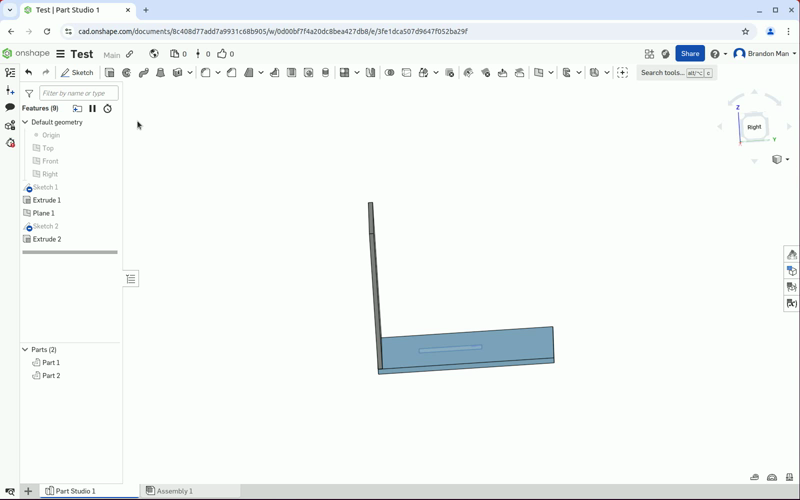
key(right, 3)
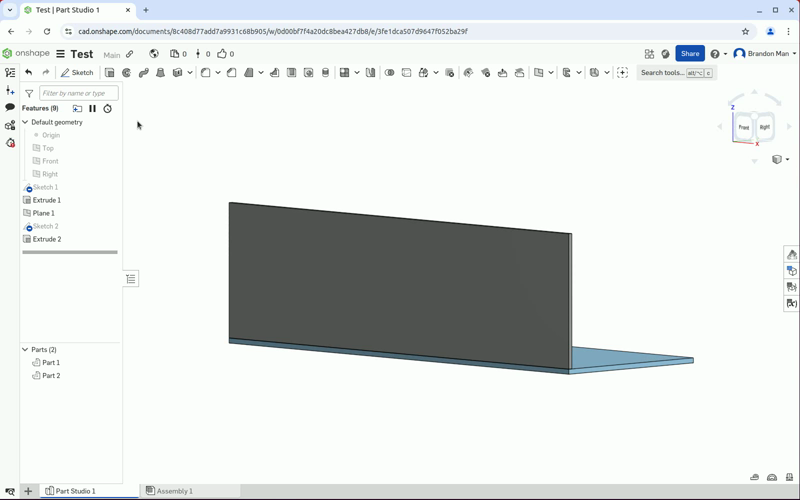
key(down, 3)
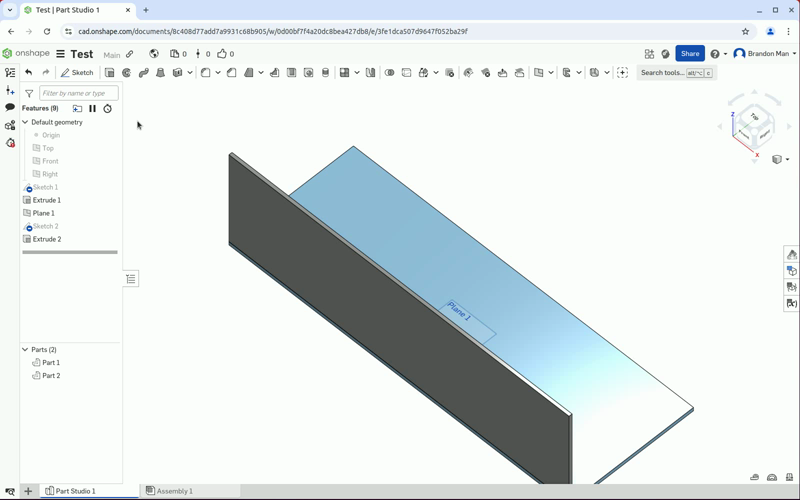
mouse_move(73, 189)
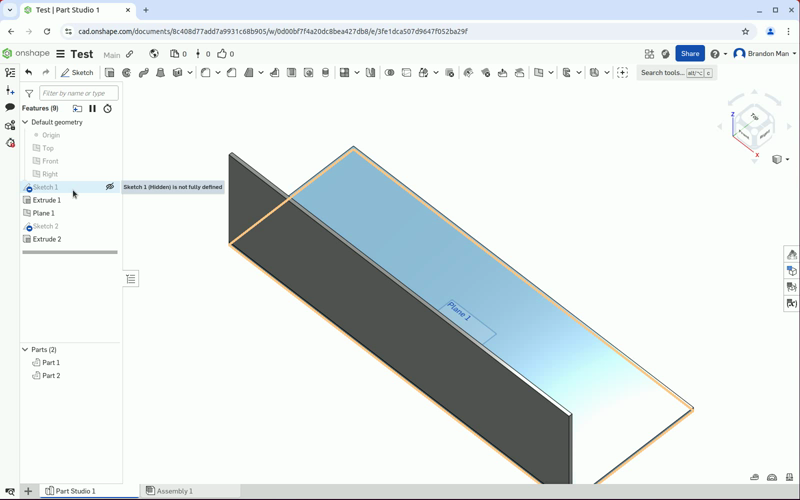
click(73, 189)